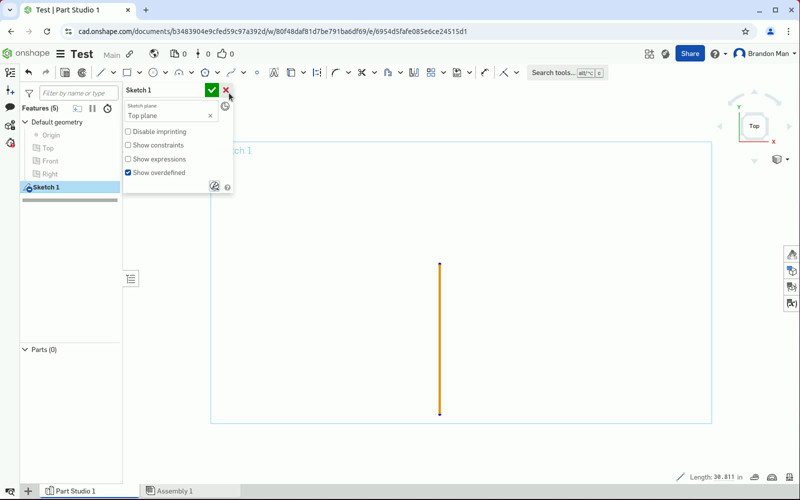
key(shift+h)
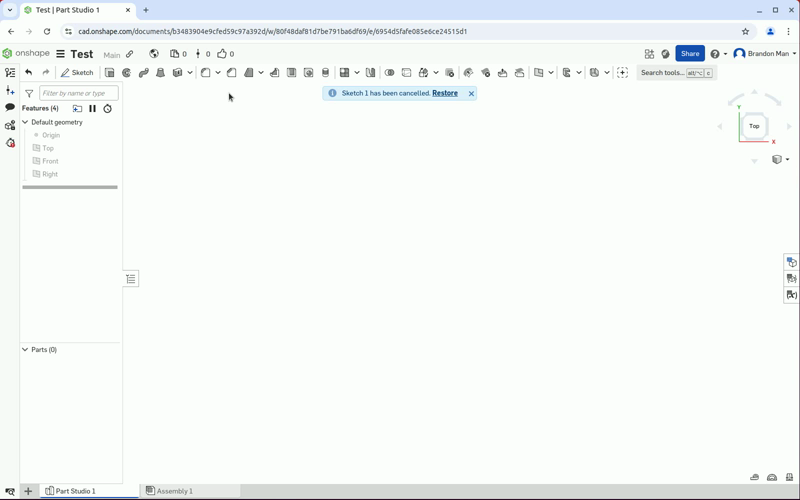
mouse_move(73, 352)
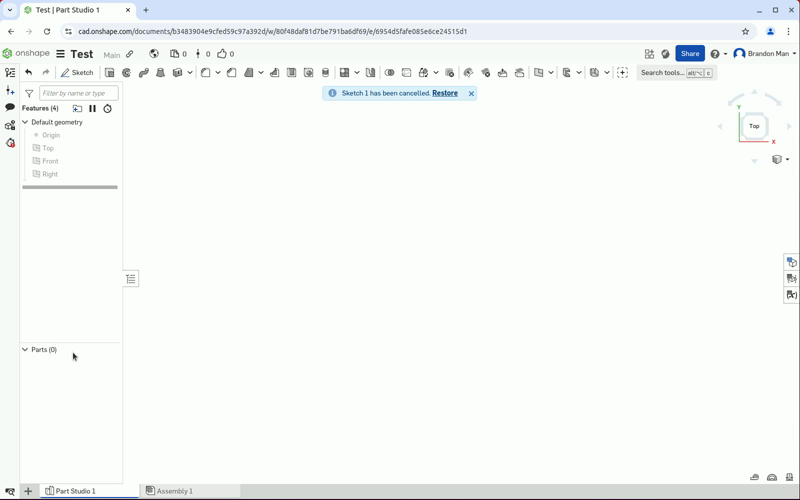
key(y)
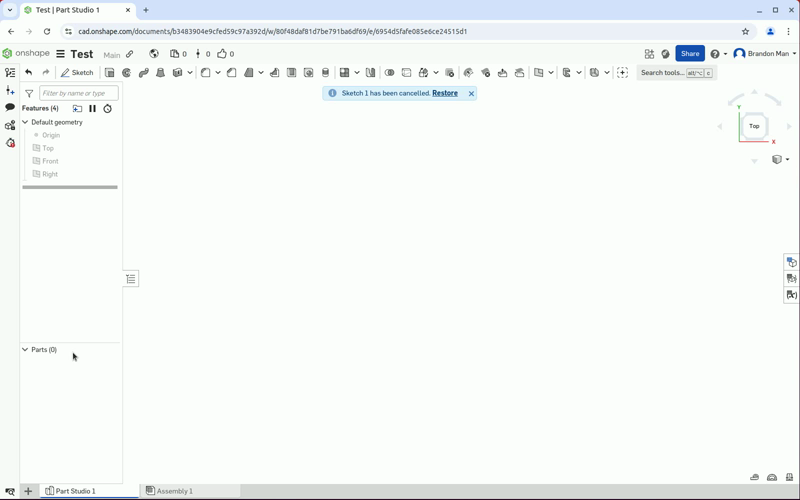
key(shift+p)
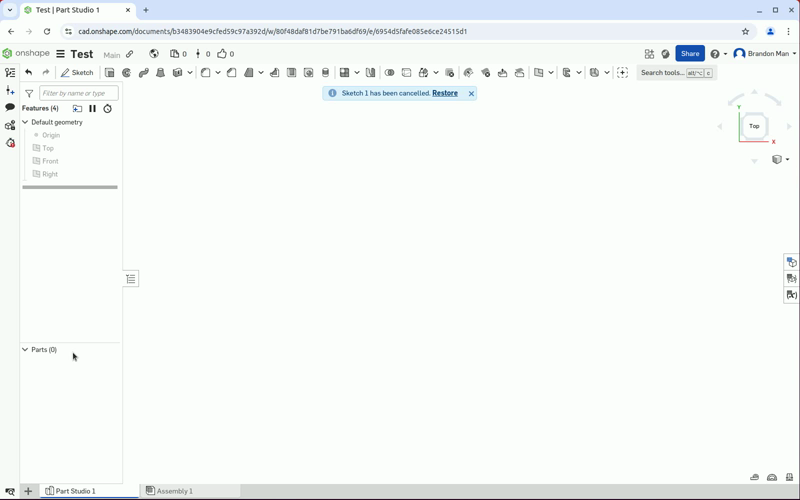
key(space)
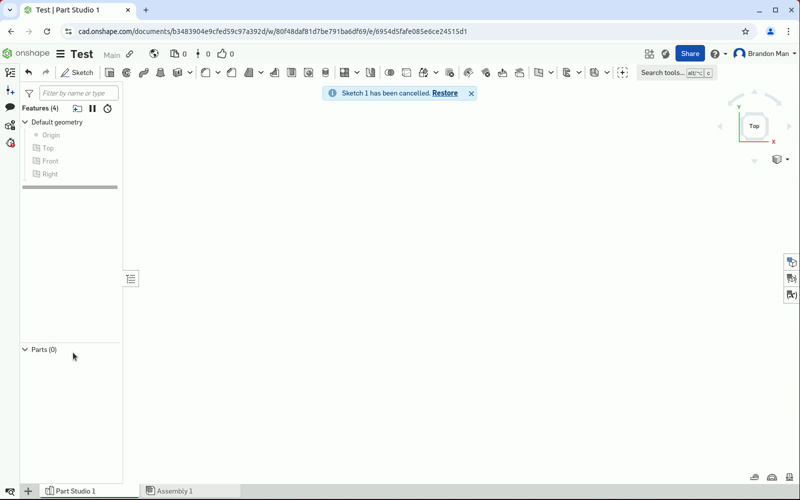
key_down(shift)
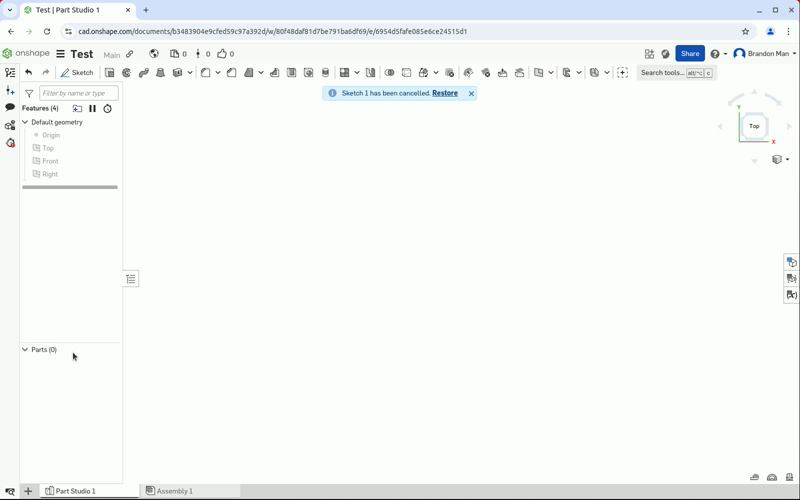
key(up)
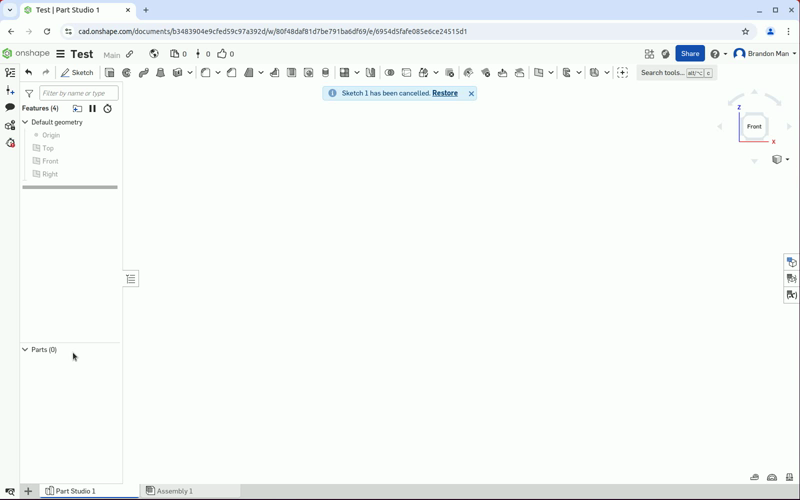
key_up(shift)
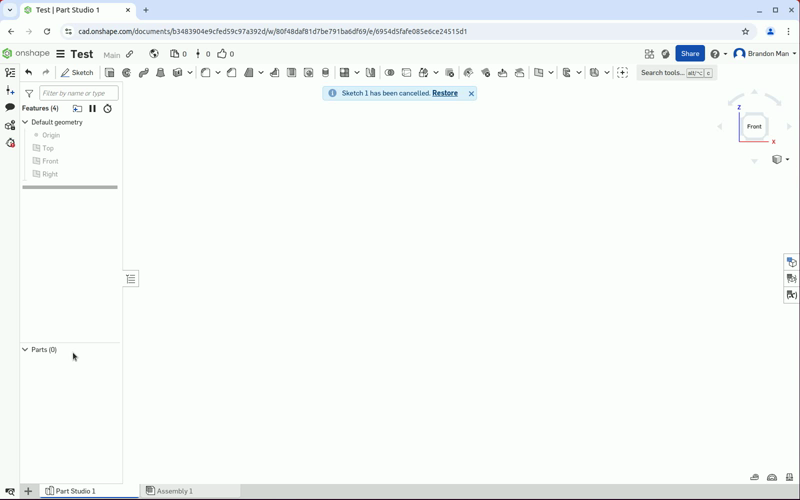
mouse_move(73, 352)
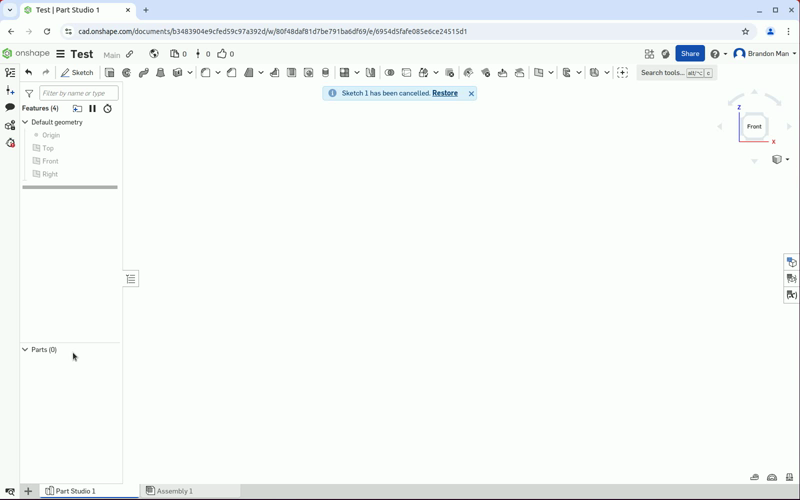
key(shift+y)
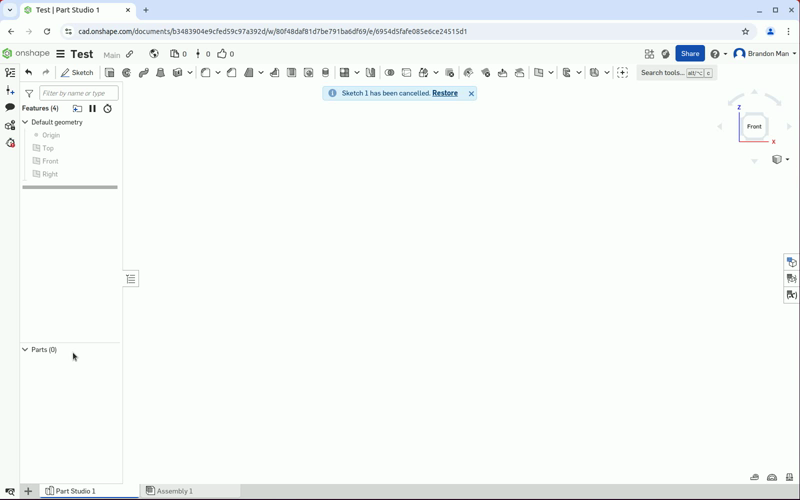
key(shift+s)
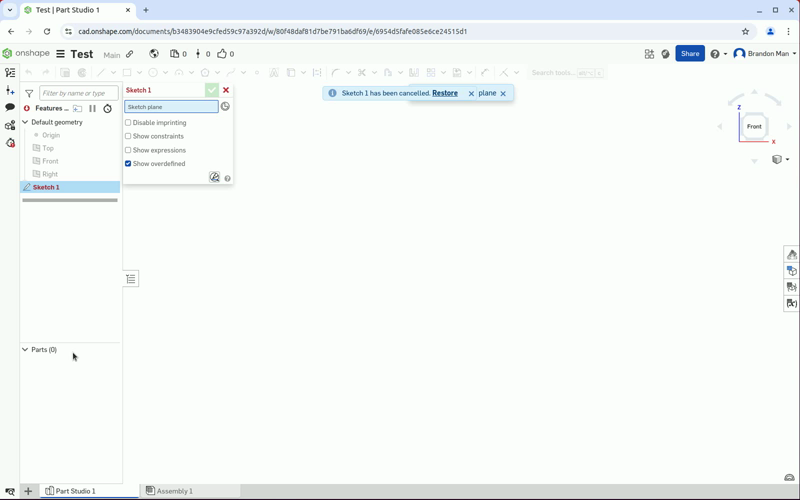
mouse_move(73, 163)
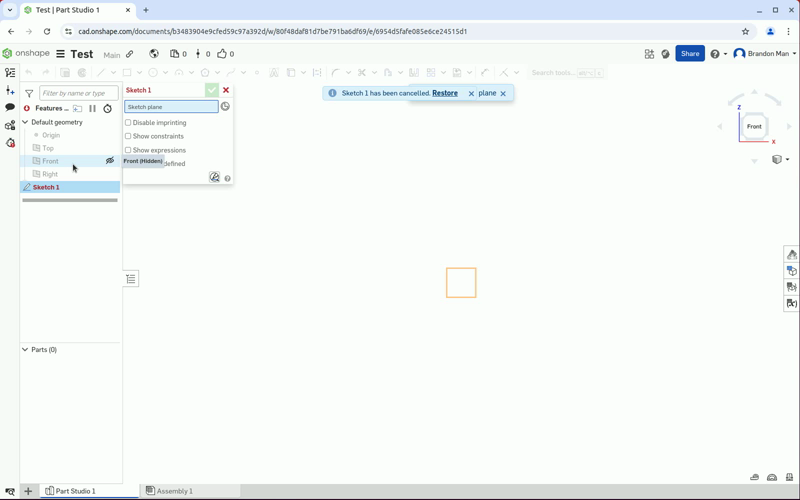
click(73, 163)
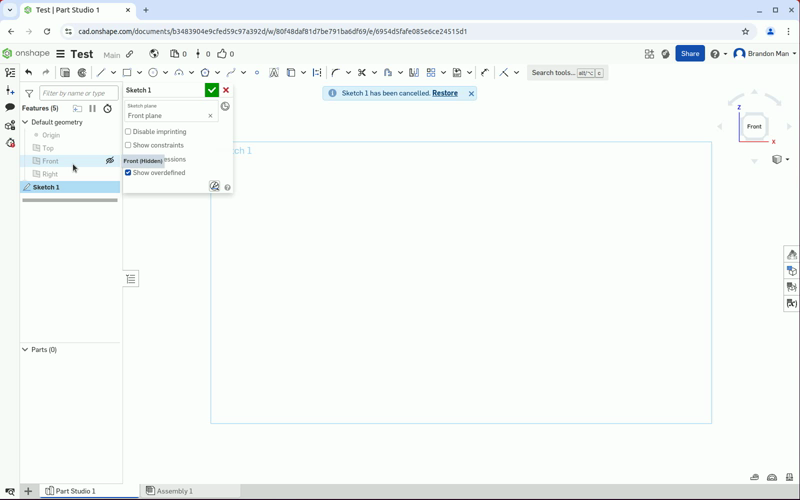
mouse_move(73, 352)
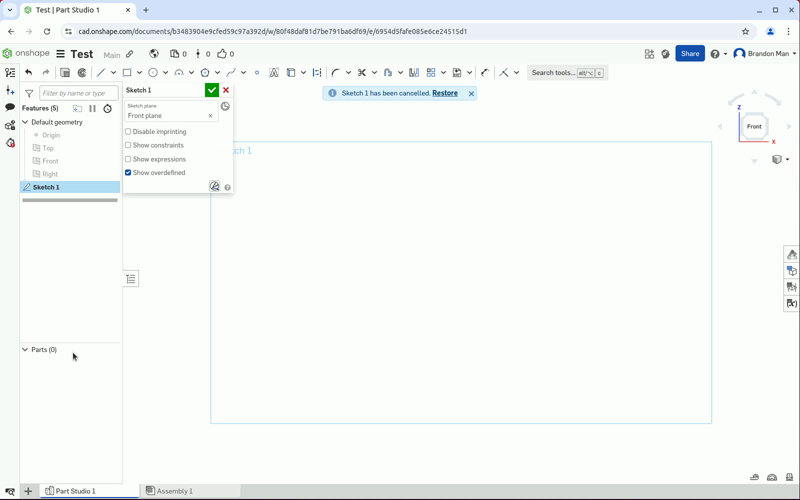
key(y)
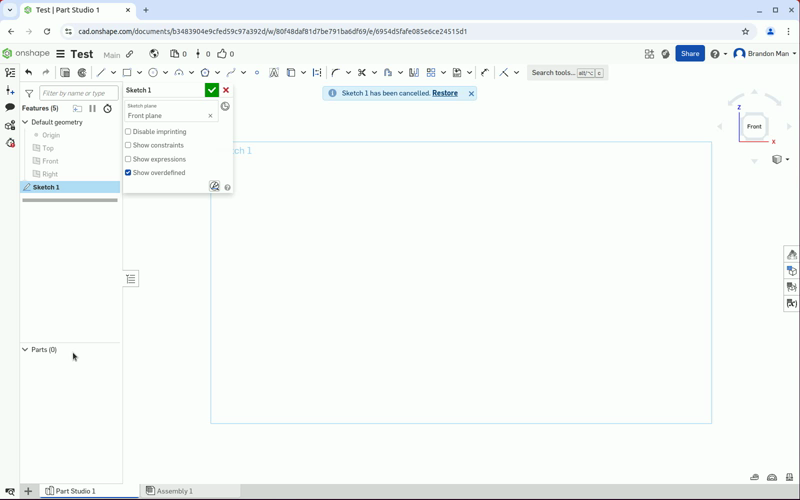
key(l)
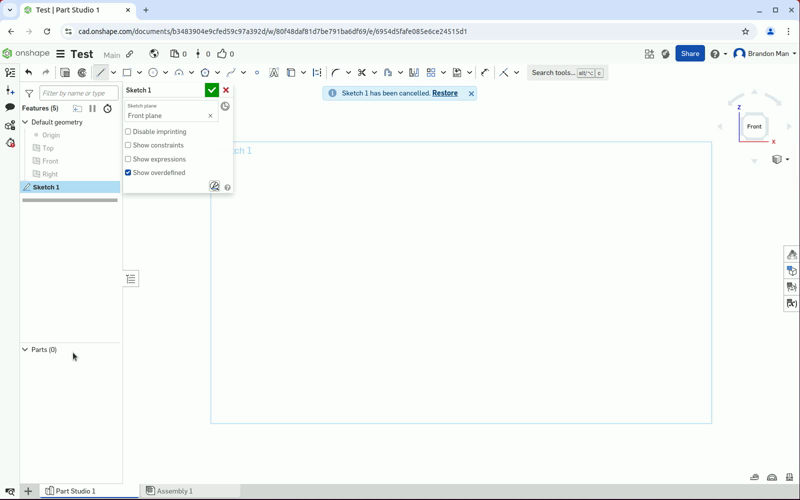
key_down(shift)
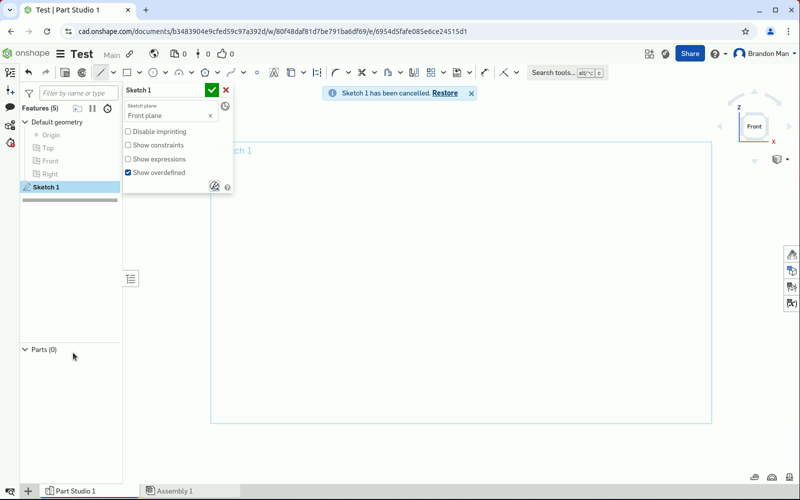
mouse_move(460, 282)
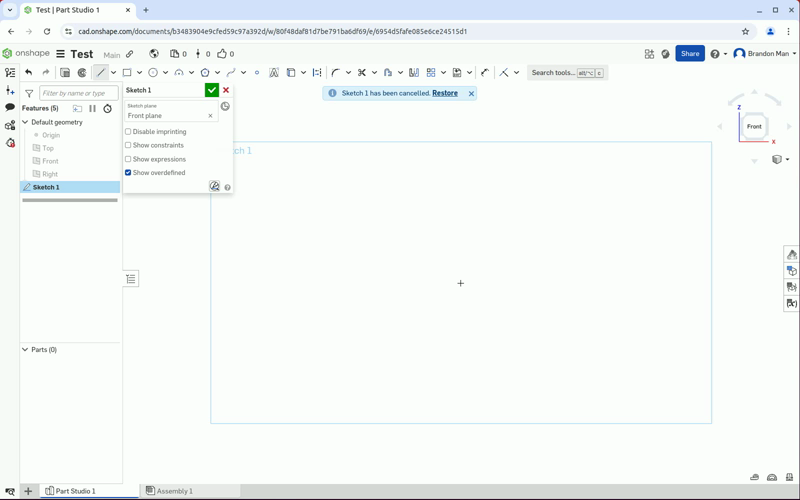
click(460, 282)
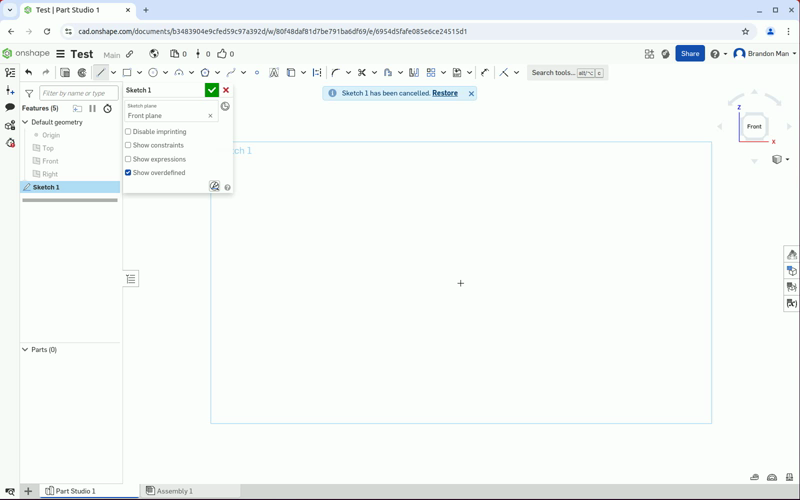
key_up(shift)
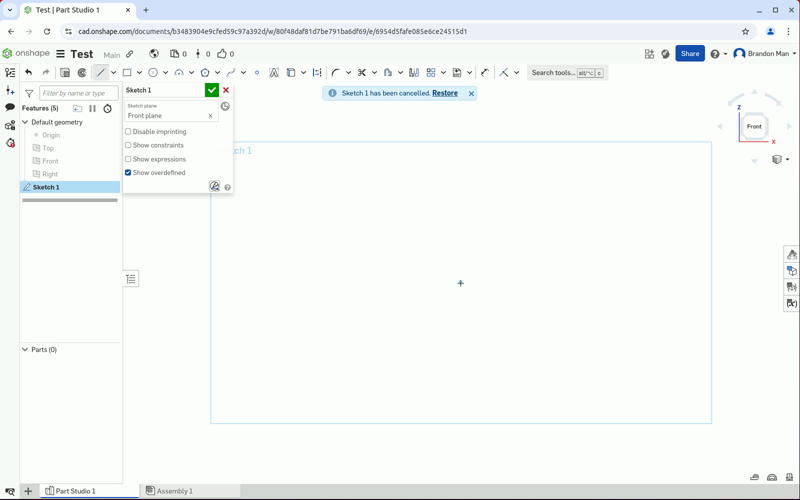
key_down(shift)
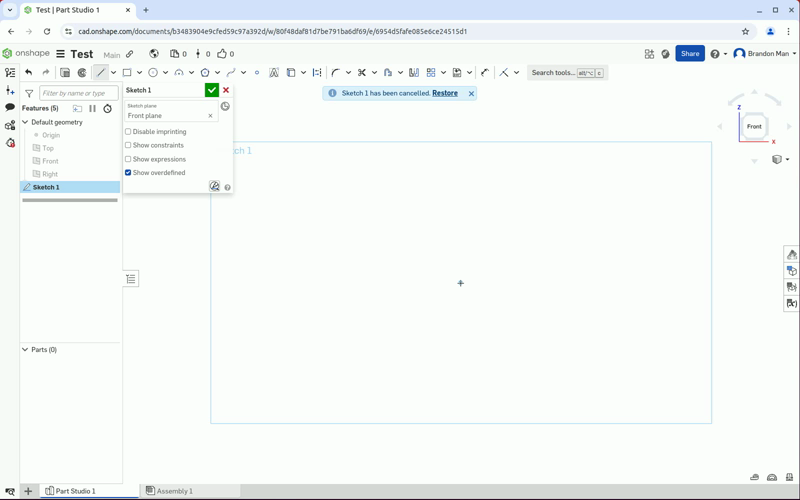
mouse_move(552, 282)
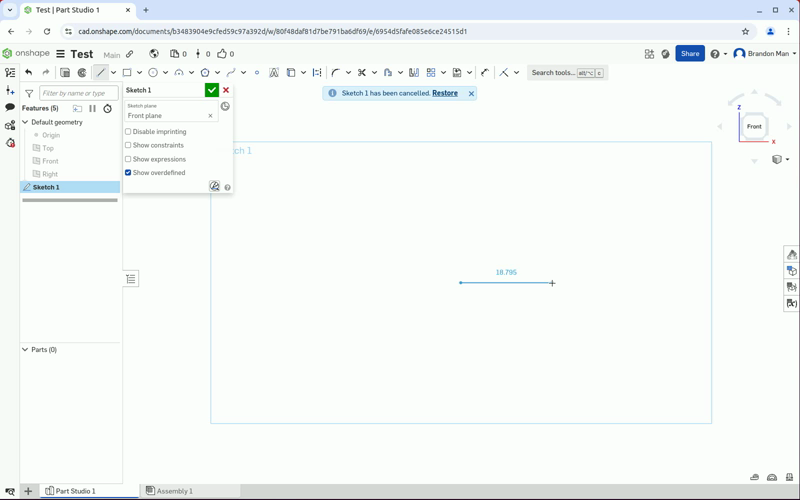
click(552, 282)
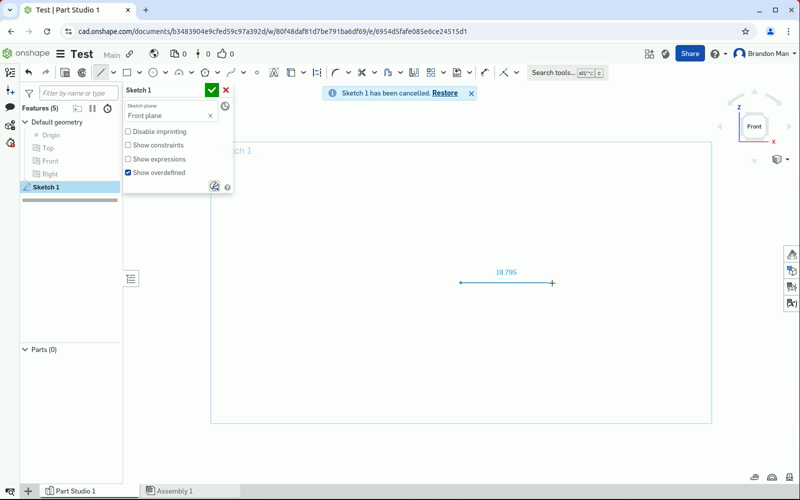
key_up(shift)
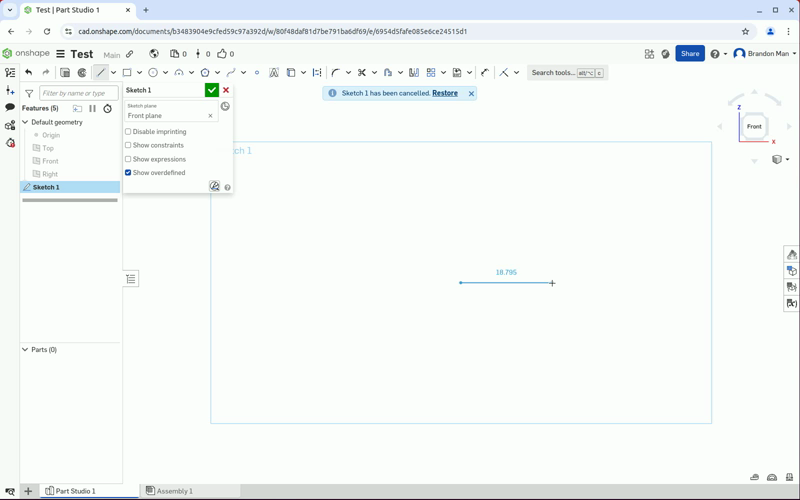
key_down(shift)
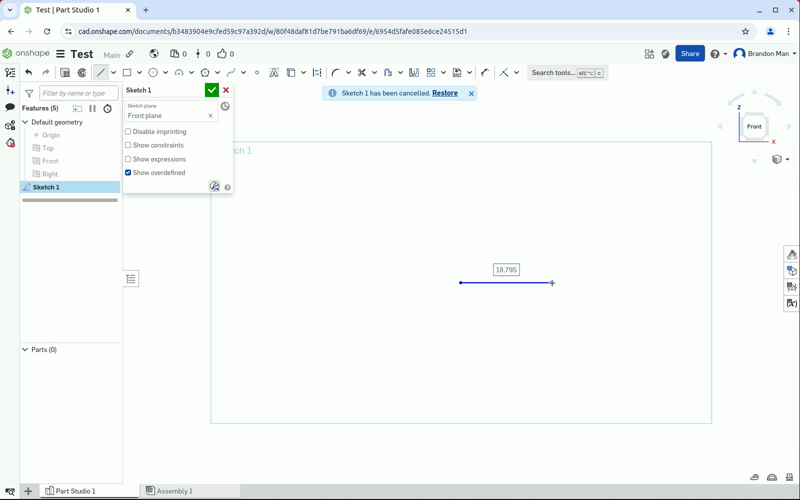
mouse_move(552, 170)
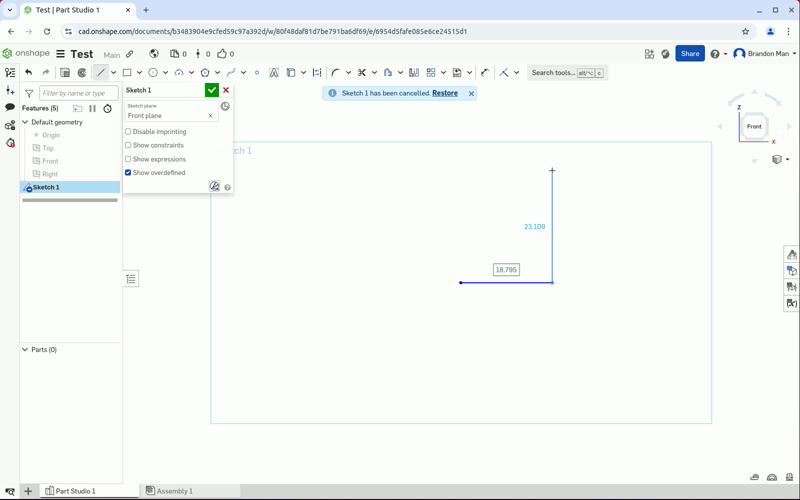
click(552, 170)
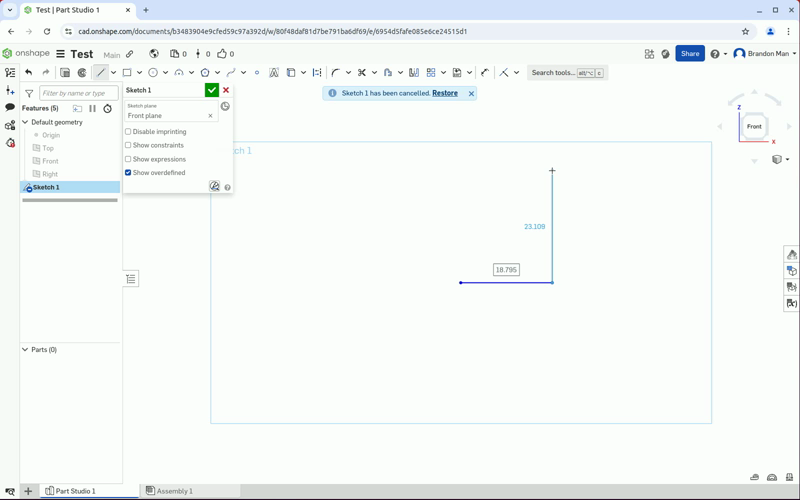
key_up(shift)
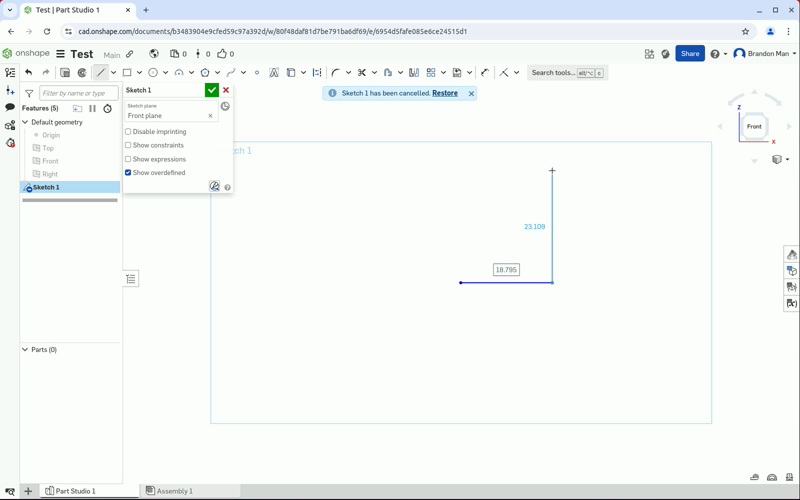
key_down(shift)
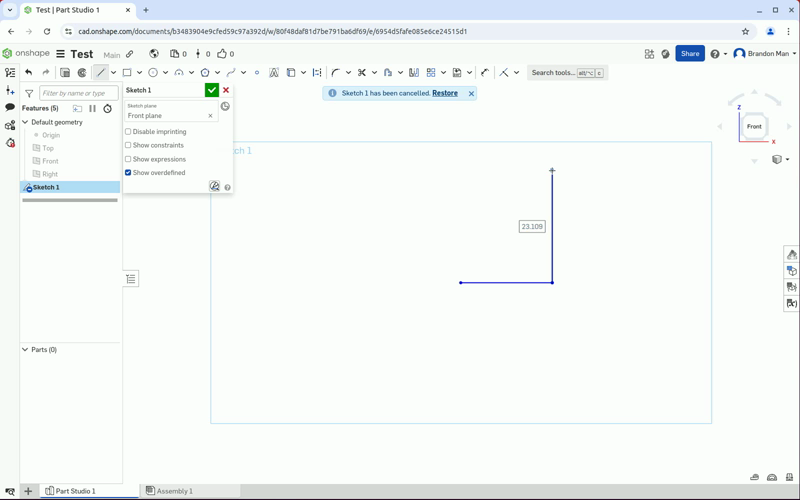
mouse_move(460, 170)
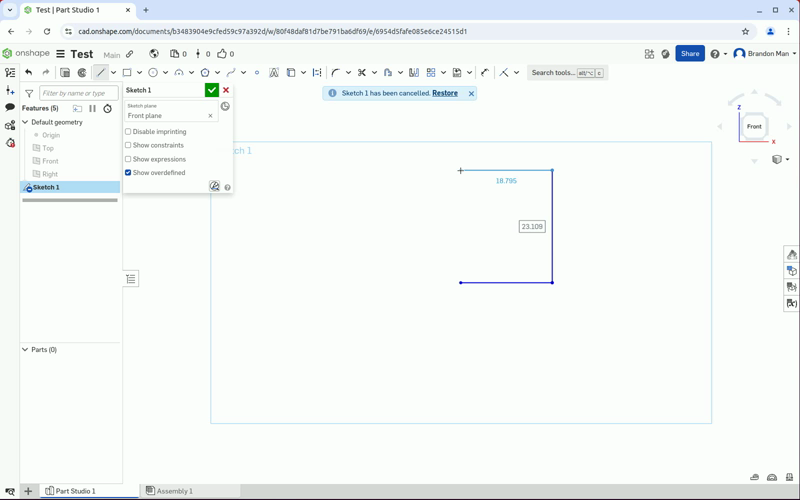
click(460, 170)
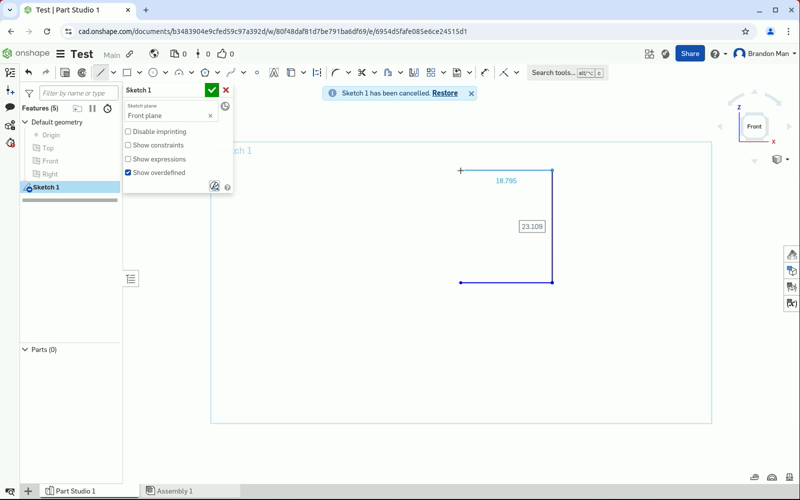
key_up(shift)
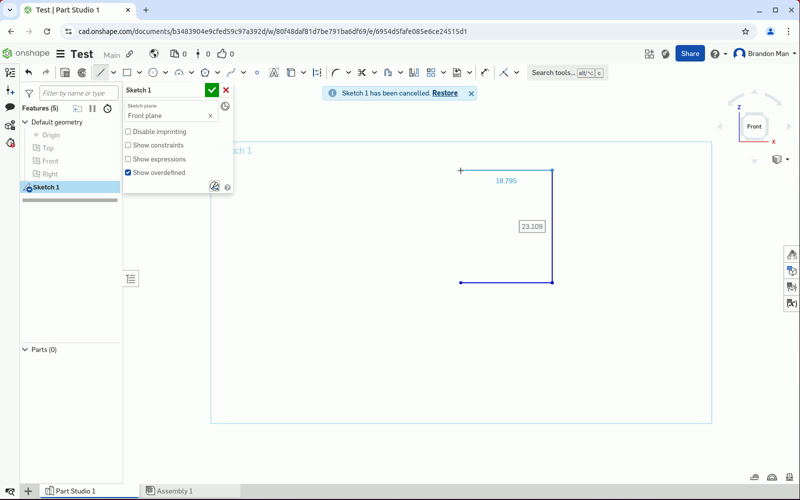
key_down(shift)
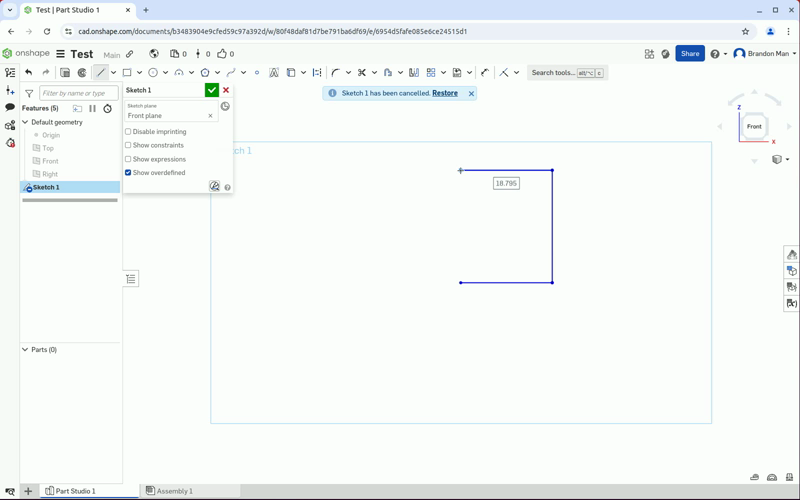
mouse_move(460, 282)
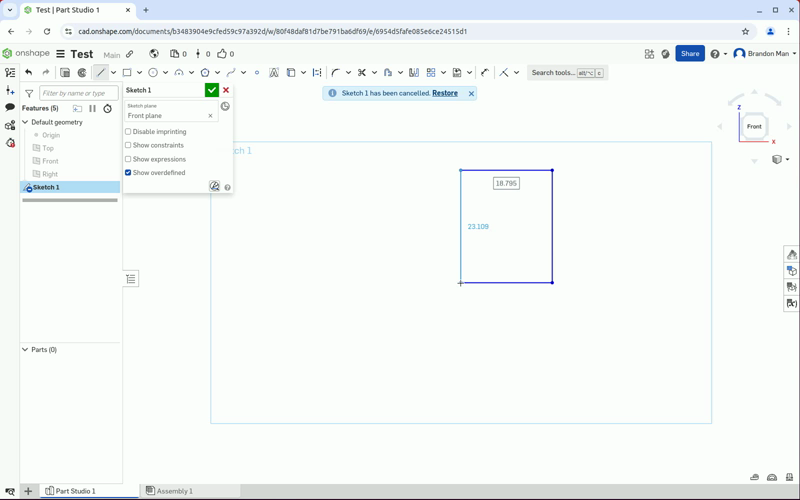
key_up(shift)
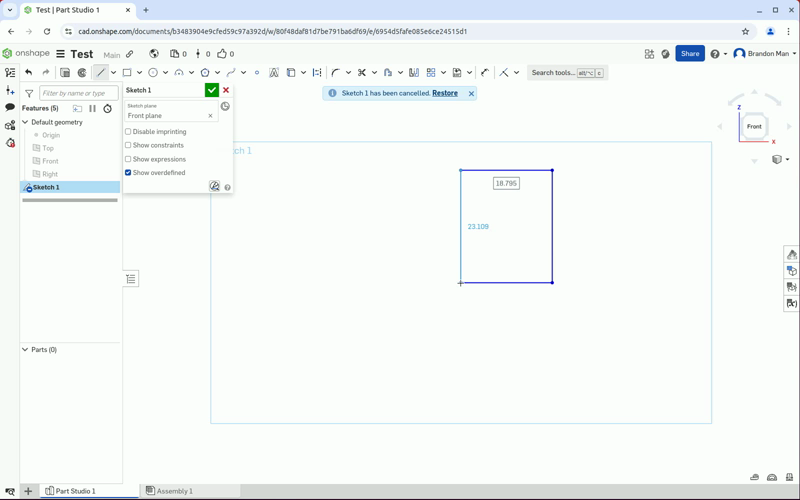
click(460, 282)
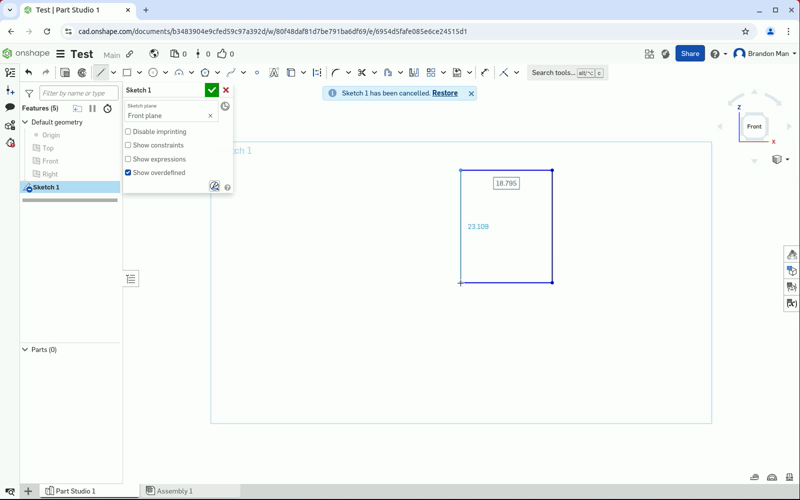
key(esc)
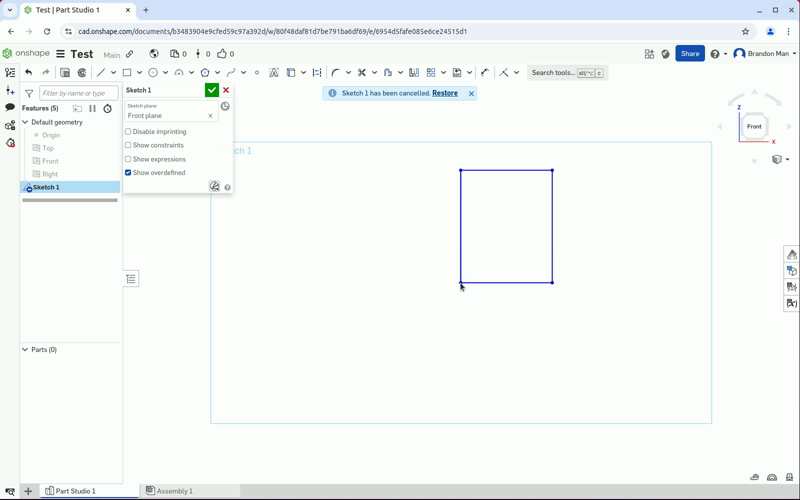
mouse_move(523, 235)
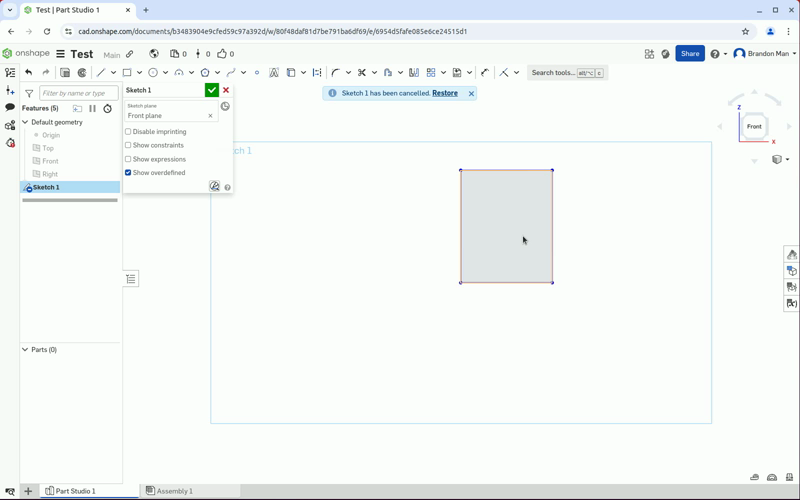
click(523, 235)
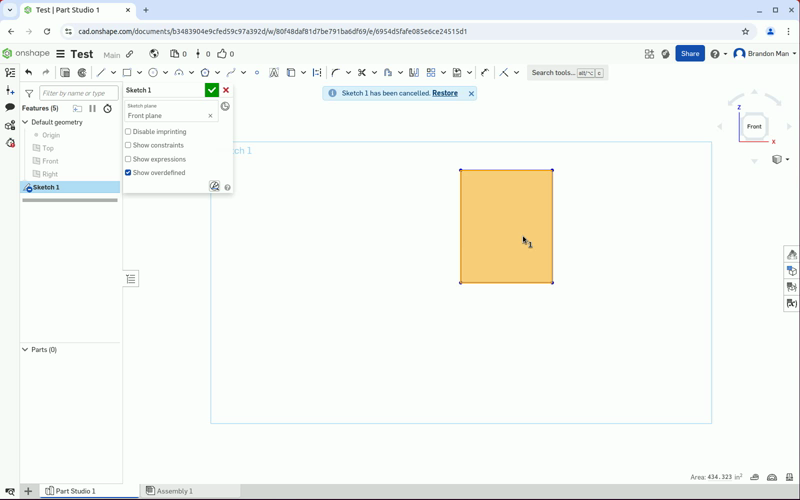
mouse_move(73, 352)
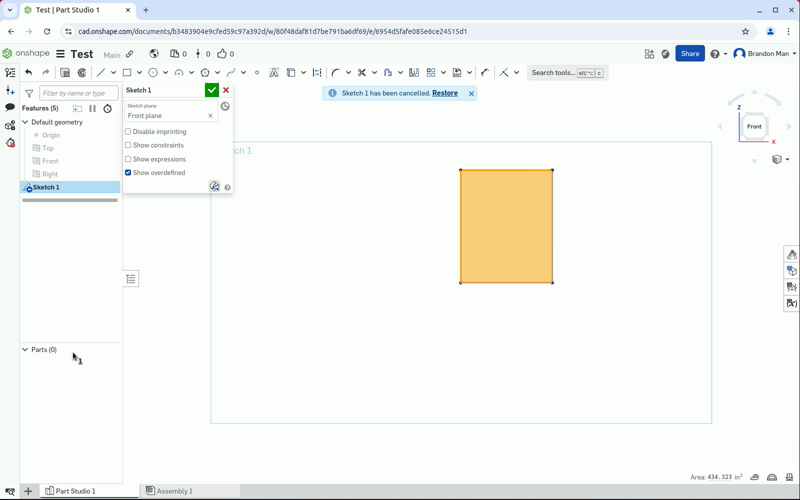
key(shift+y)
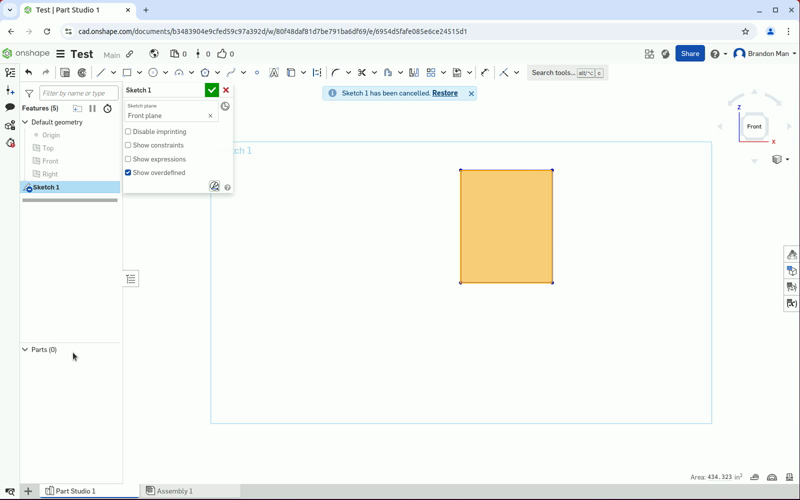
key(shift+e)
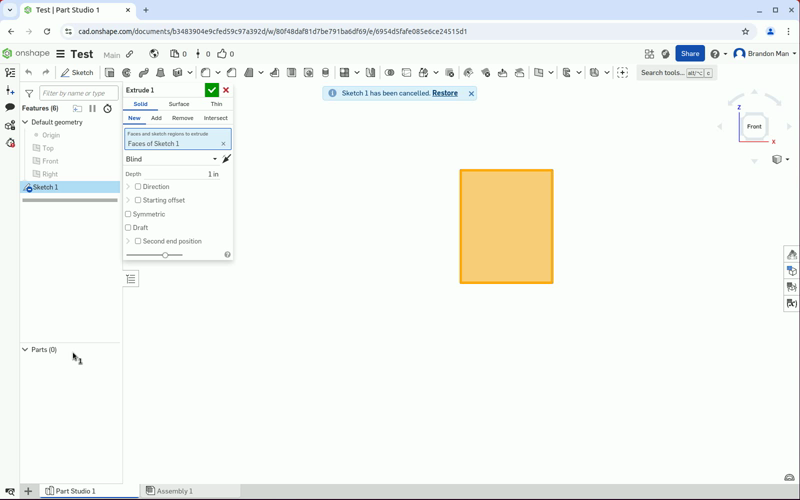
mouse_move(143, 106)
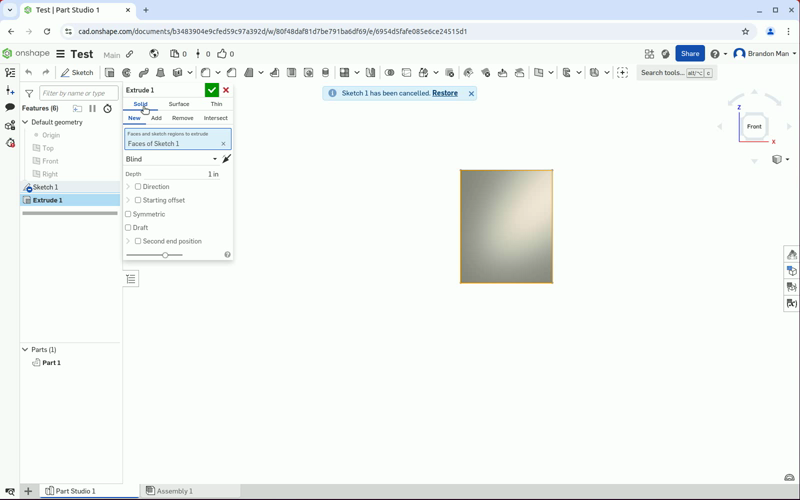
click(143, 106)
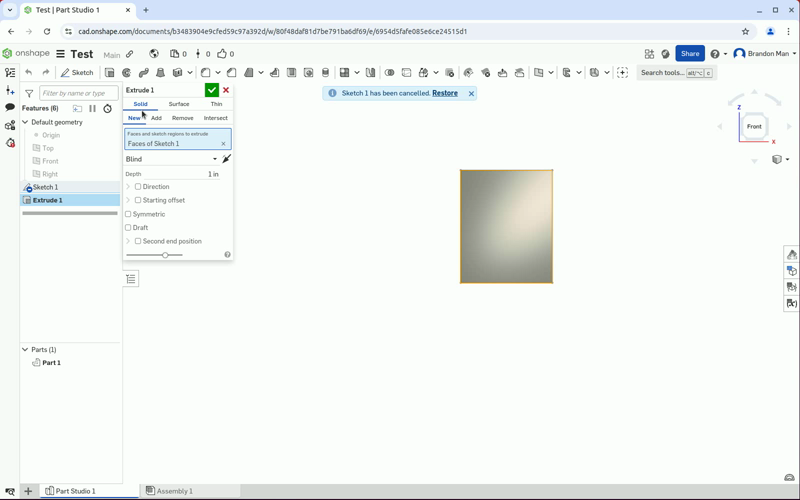
mouse_move(137, 120)
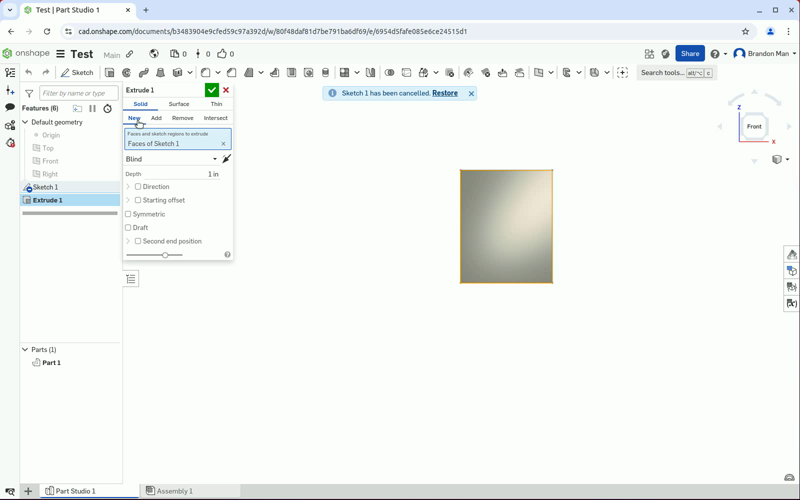
click(137, 120)
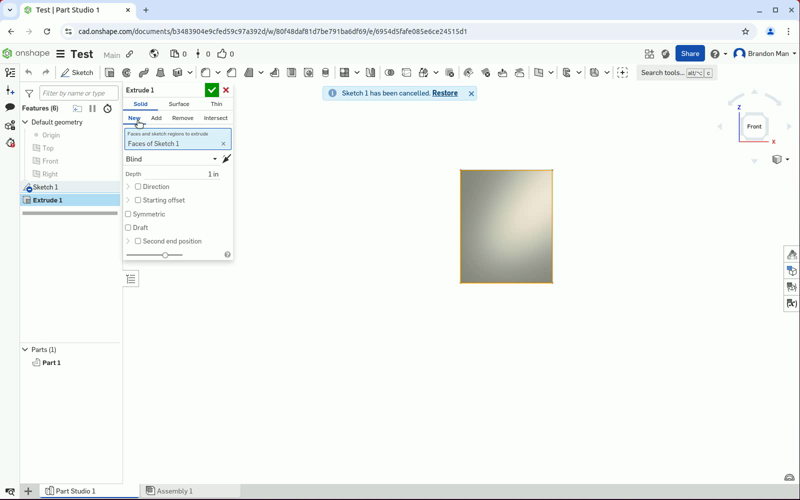
key(tab, 4)
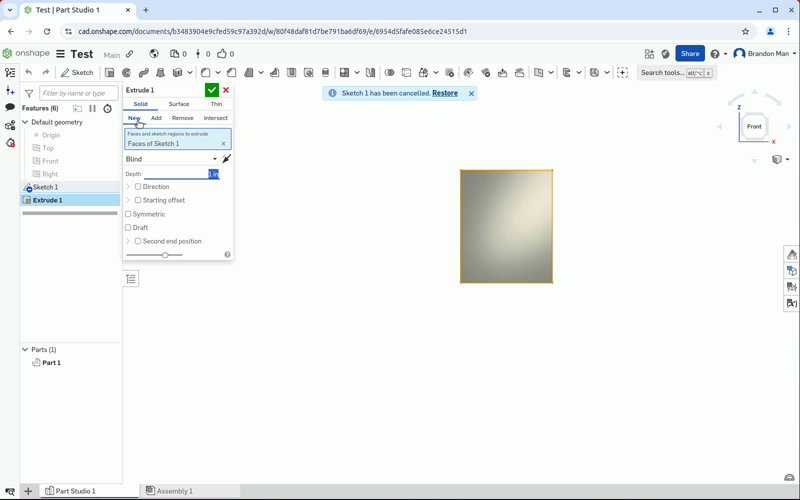
text(1.926)
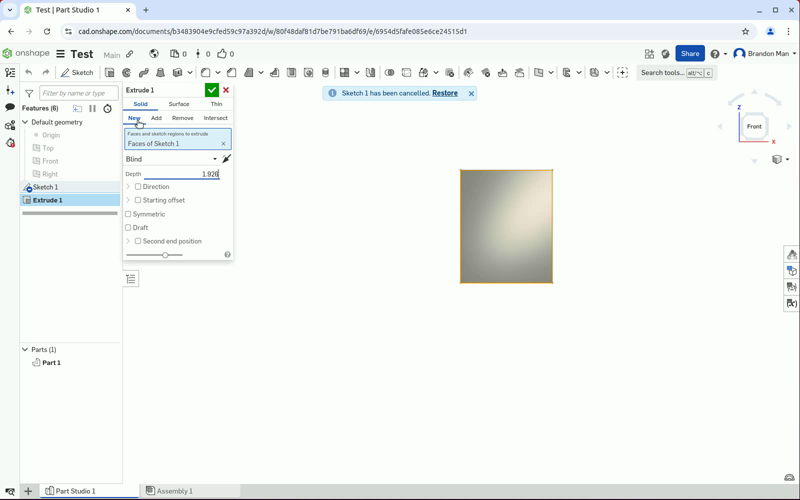
key(enter)
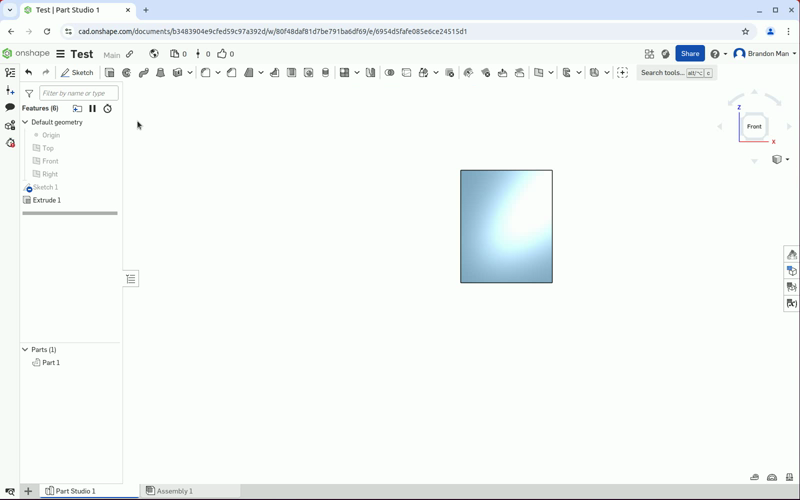
key(shift+h)
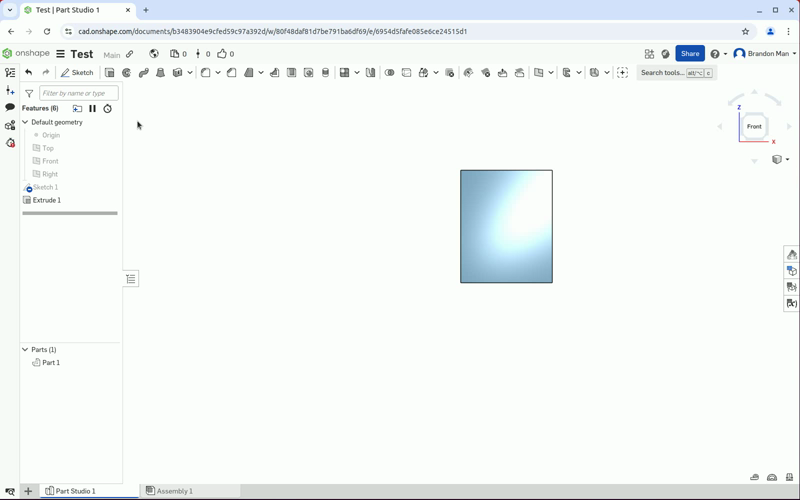
key(shift+h)
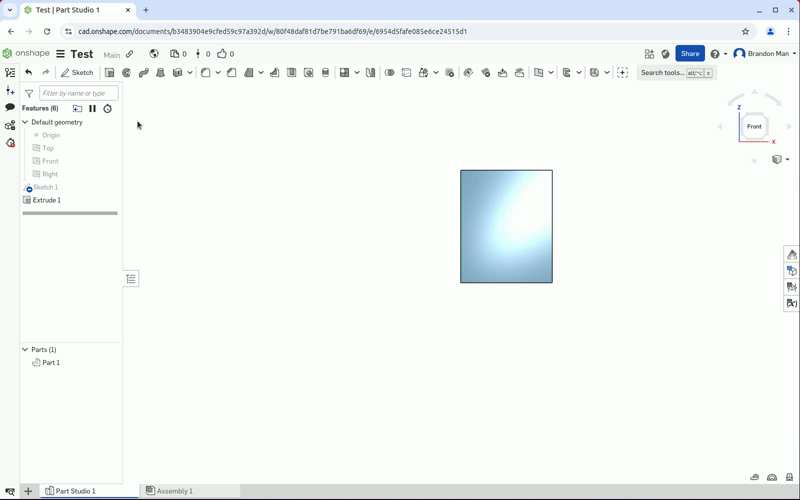
mouse_move(73, 189)
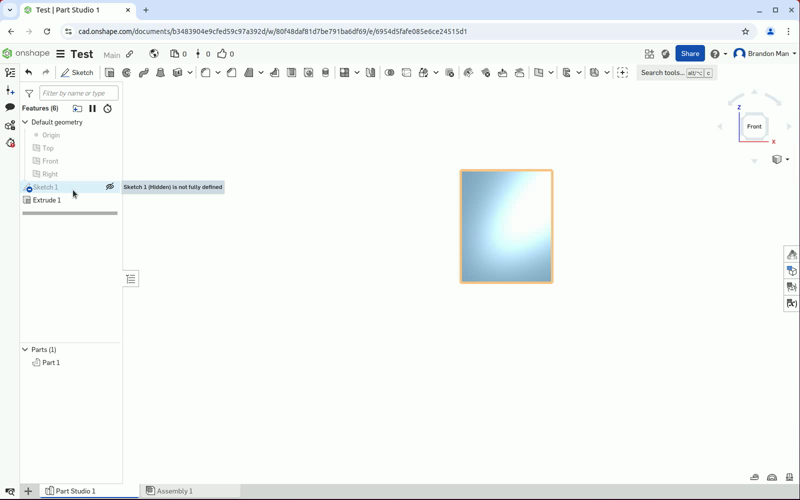
click(73, 189)
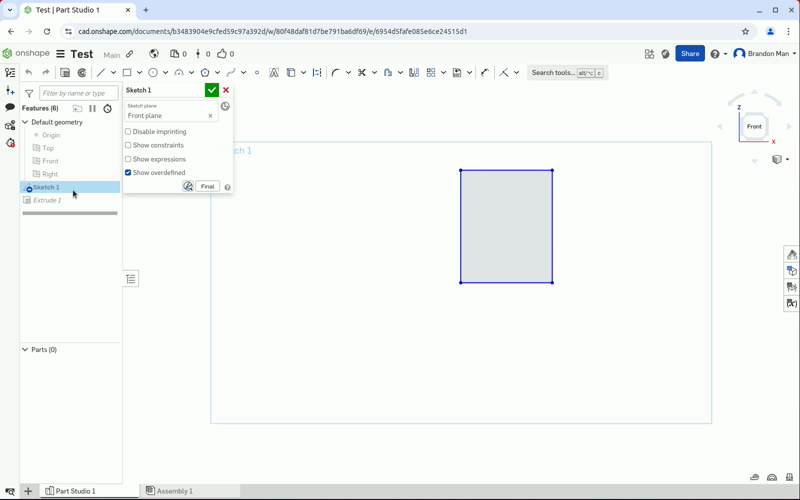
mouse_move(229, 92)
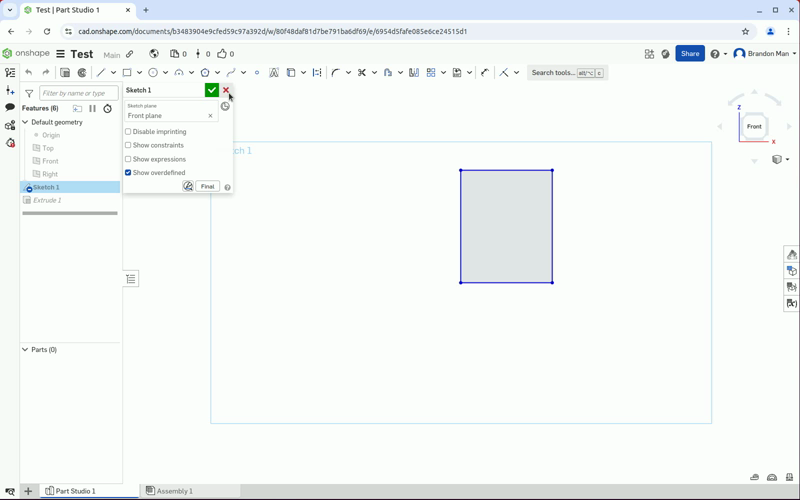
click(229, 92)
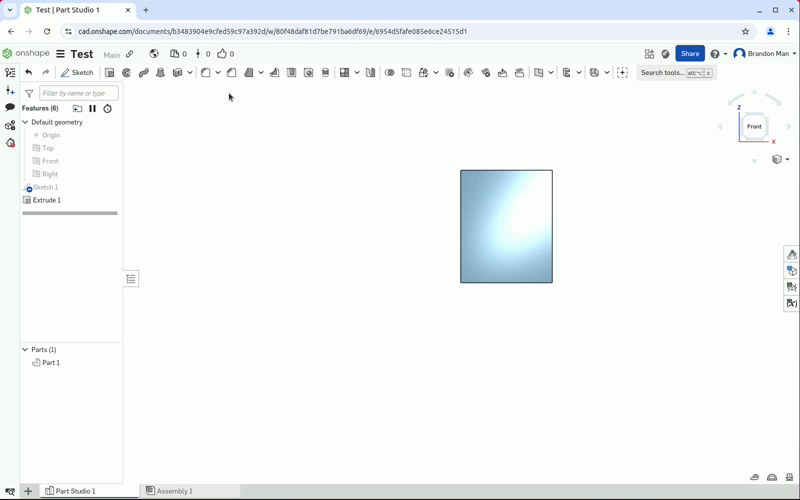
mouse_move(541, 75)
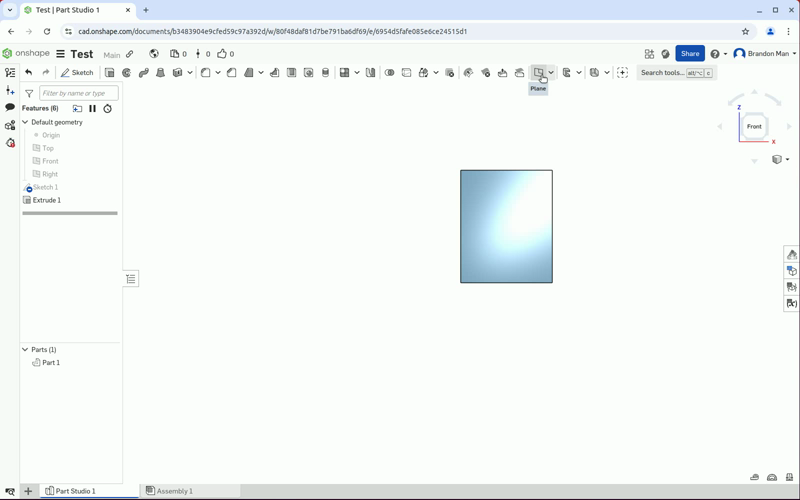
click(541, 75)
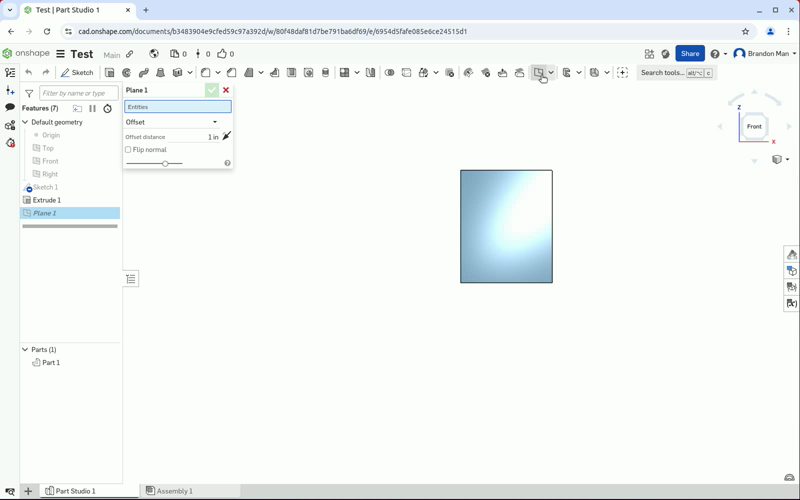
mouse_move(73, 163)
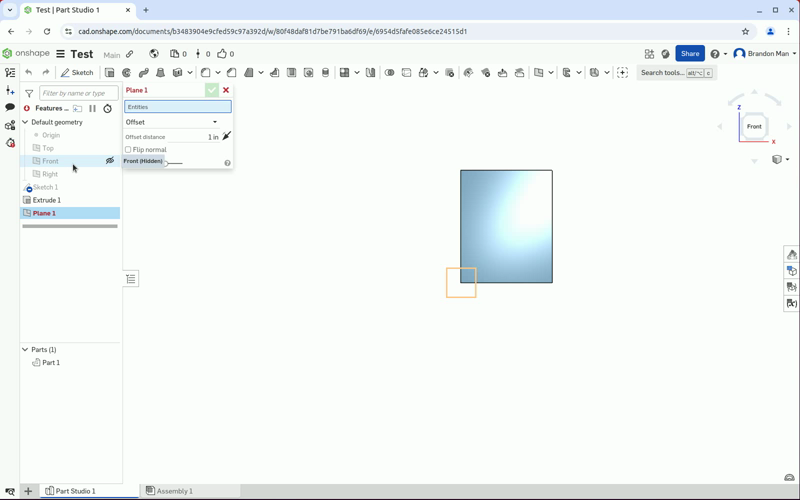
click(73, 163)
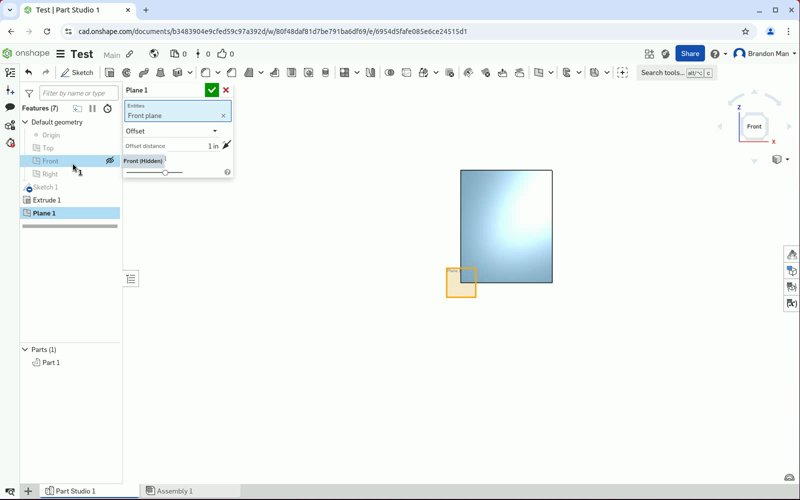
key(tab, 2)
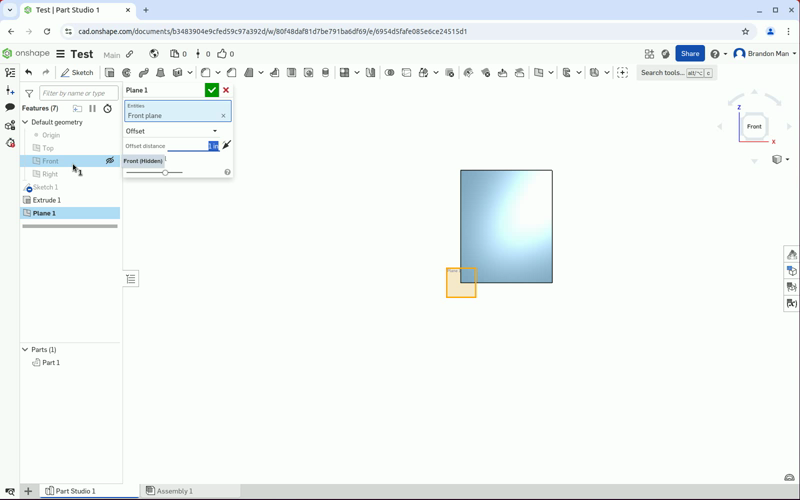
text(1.91)
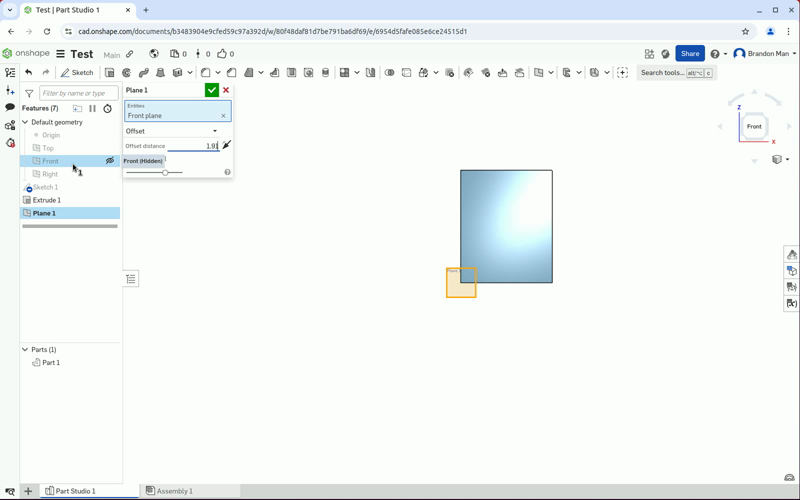
key(enter, 2)
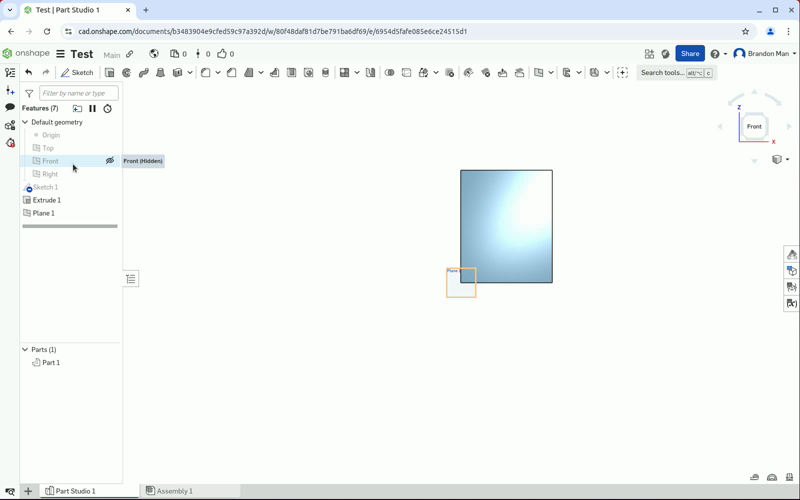
key(shift+s)
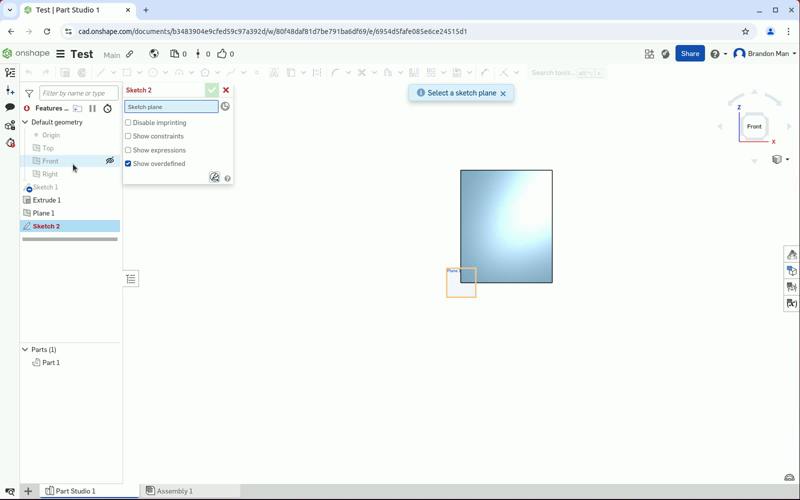
mouse_move(73, 215)
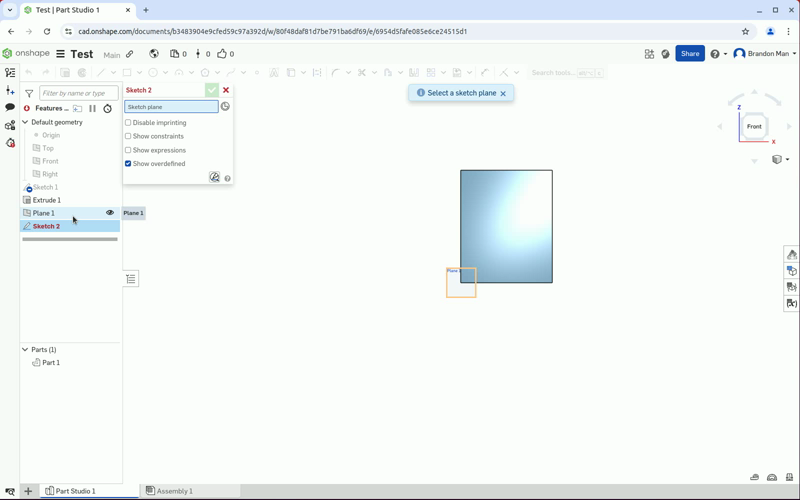
click(73, 215)
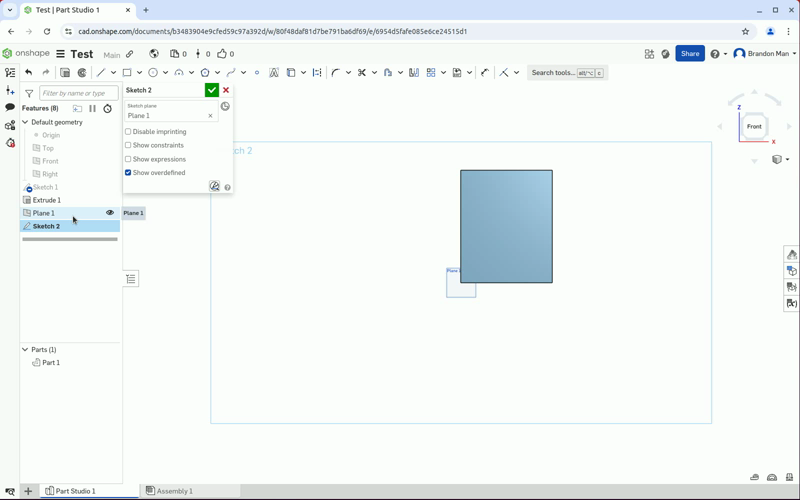
mouse_move(73, 352)
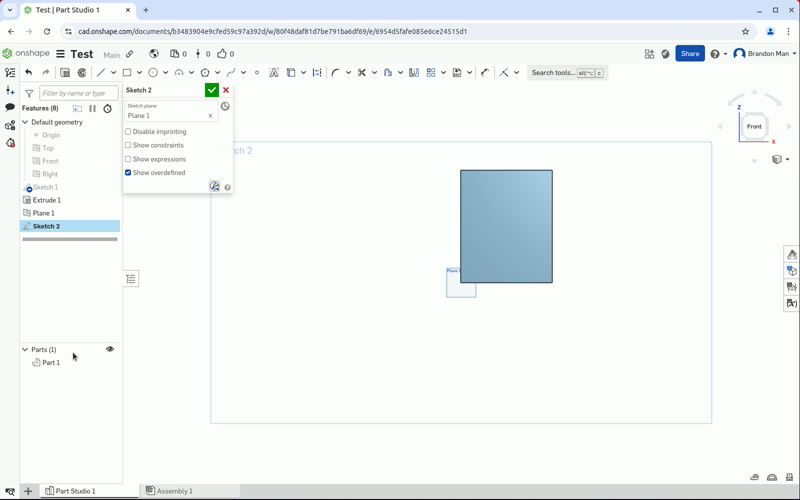
key(y)
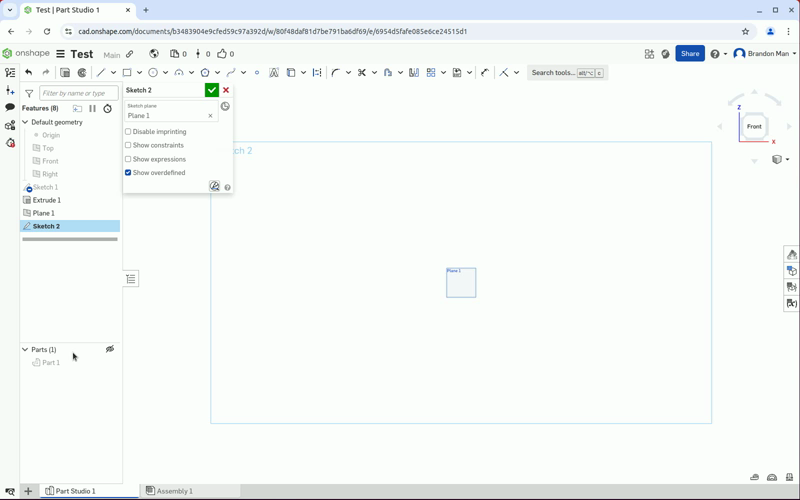
key(l)
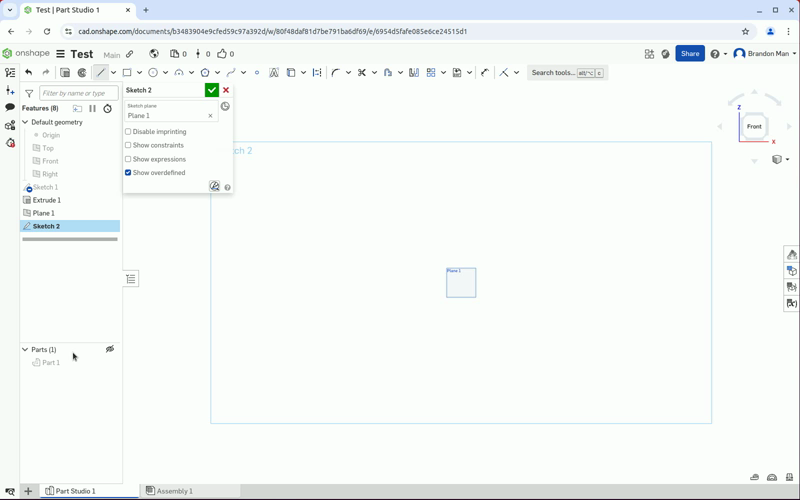
key_down(shift)
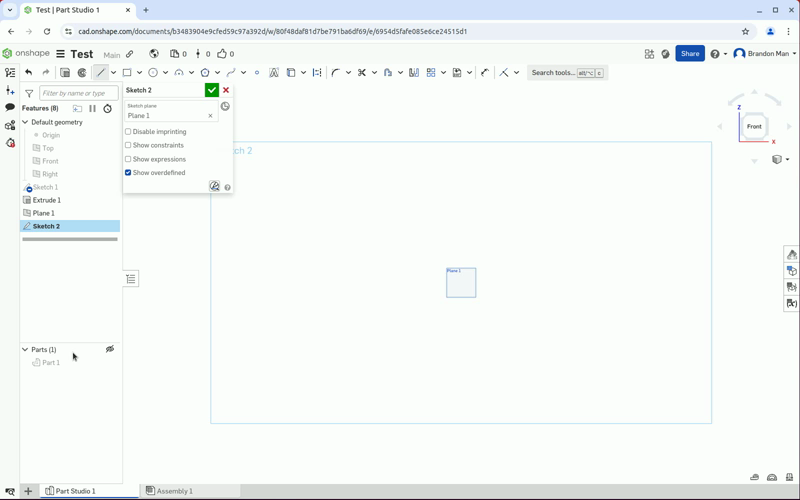
mouse_move(467, 275)
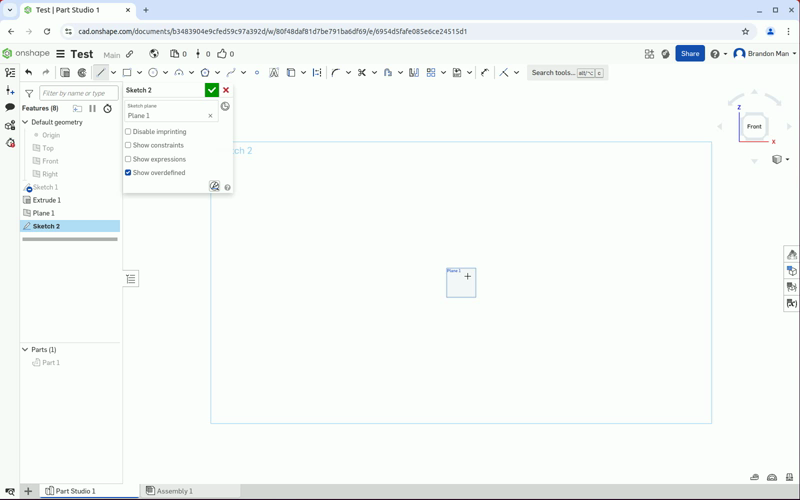
click(467, 275)
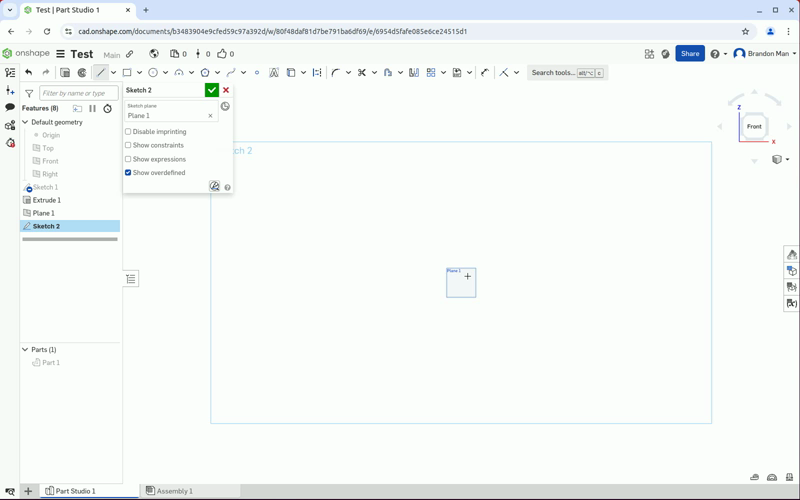
key_up(shift)
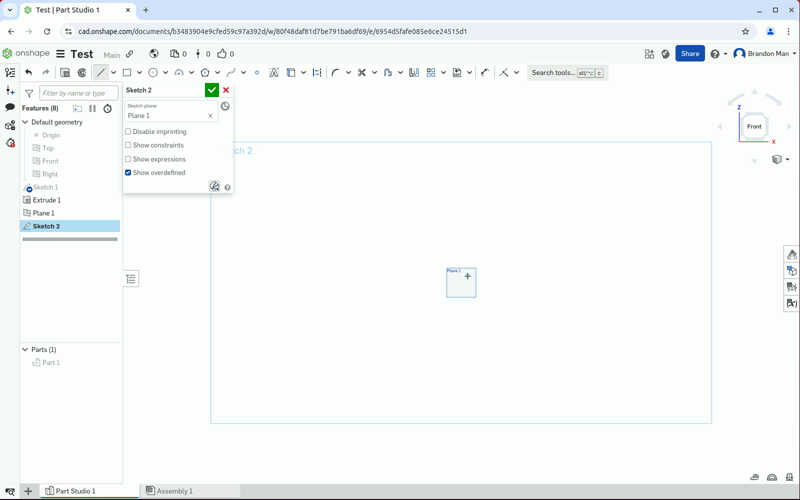
key_down(shift)
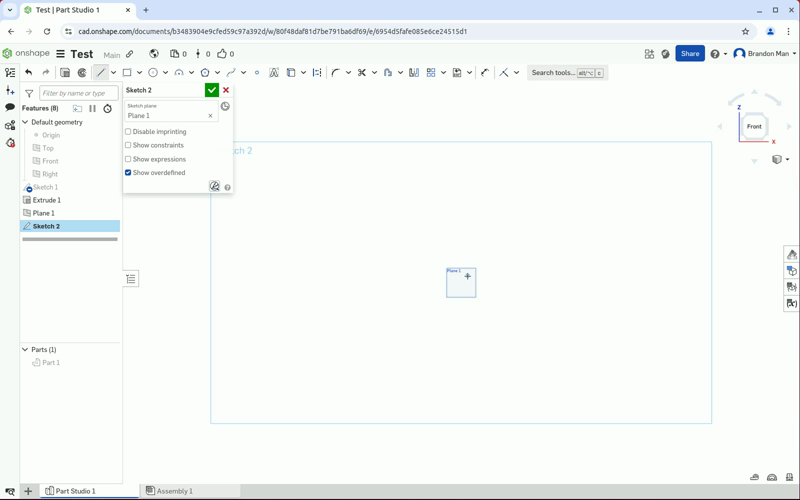
mouse_move(543, 276)
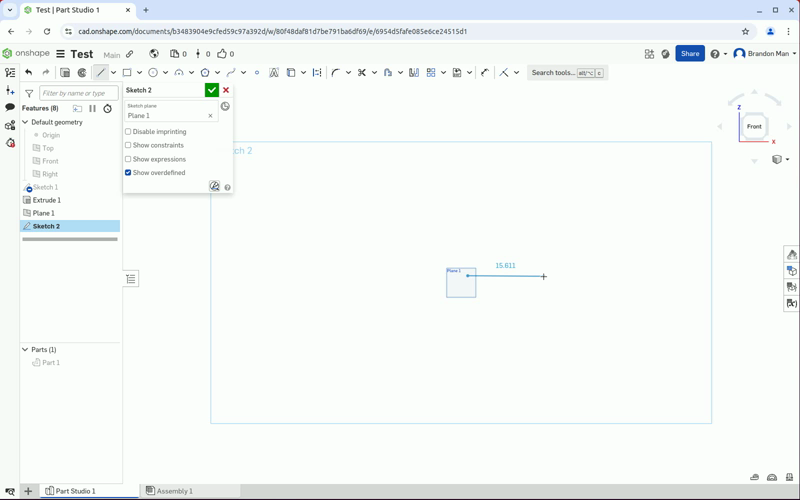
click(543, 276)
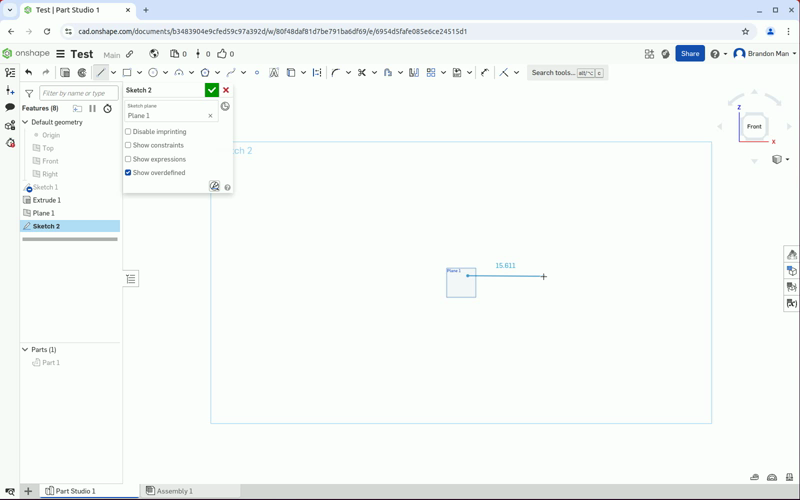
key_up(shift)
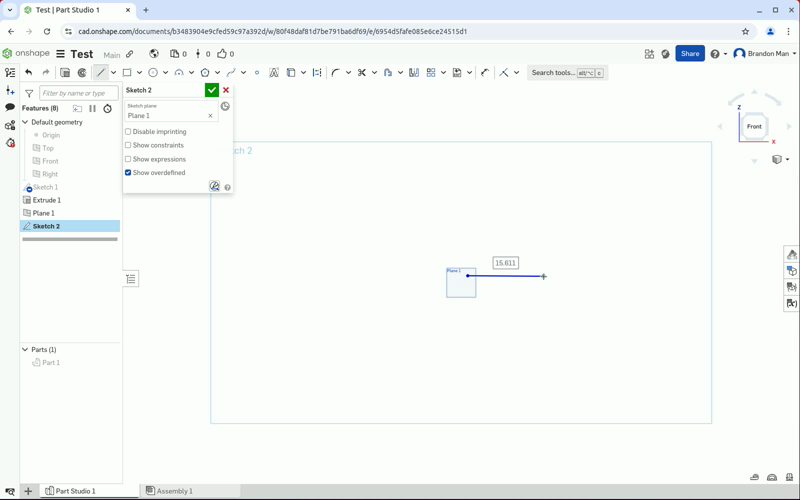
key_down(shift)
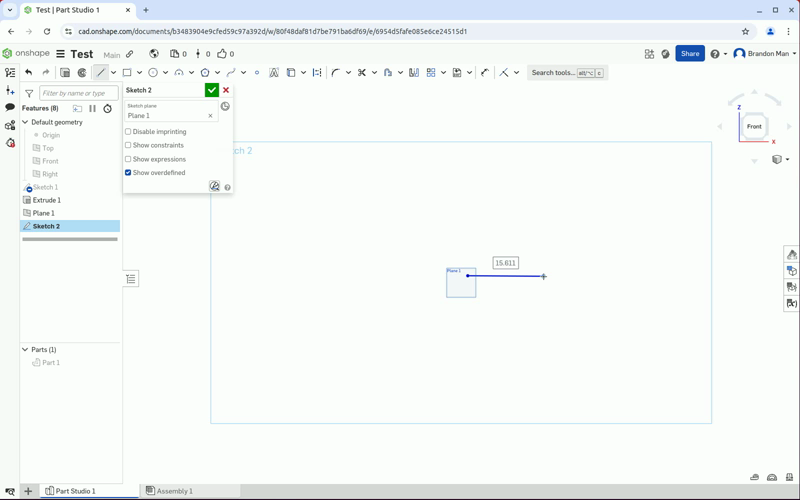
mouse_move(543, 178)
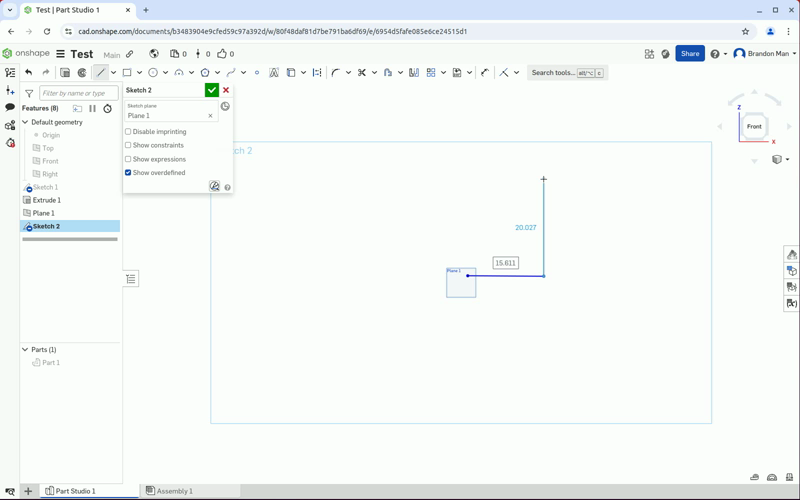
click(543, 178)
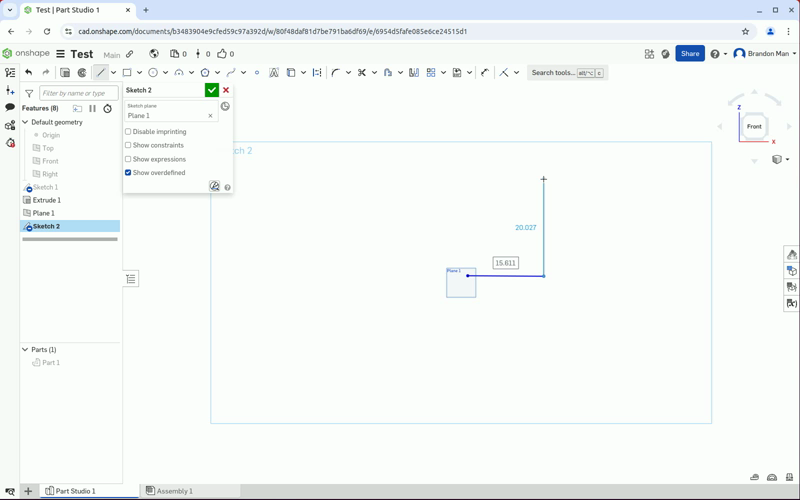
key_up(shift)
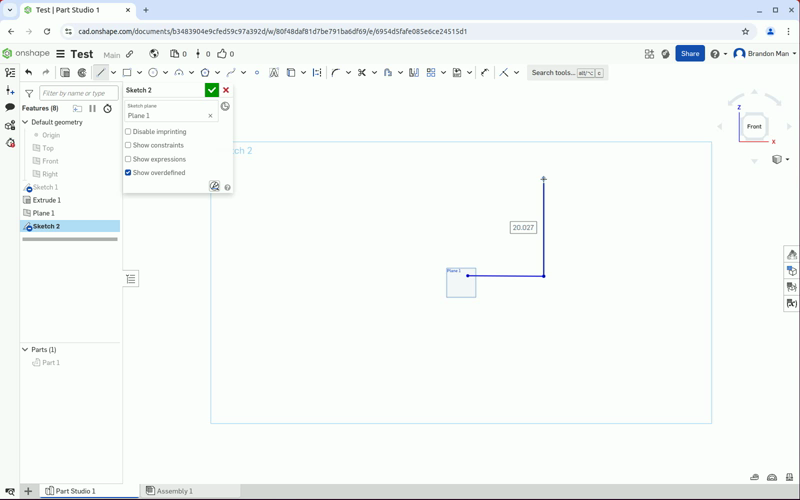
key_down(shift)
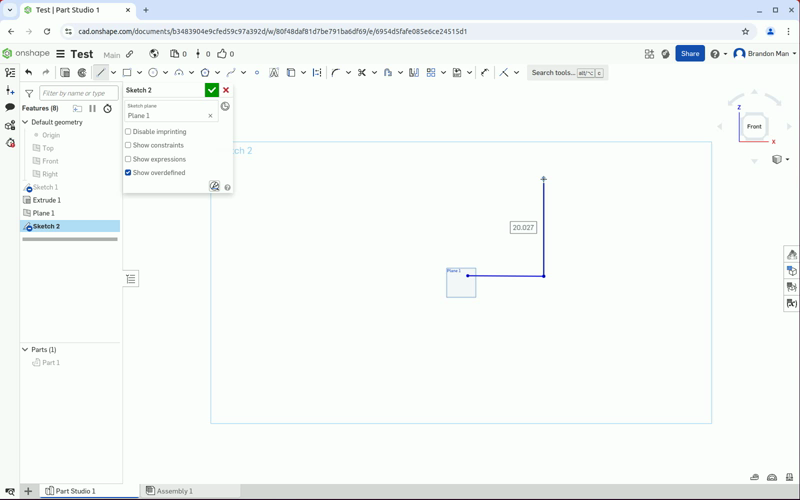
mouse_move(467, 178)
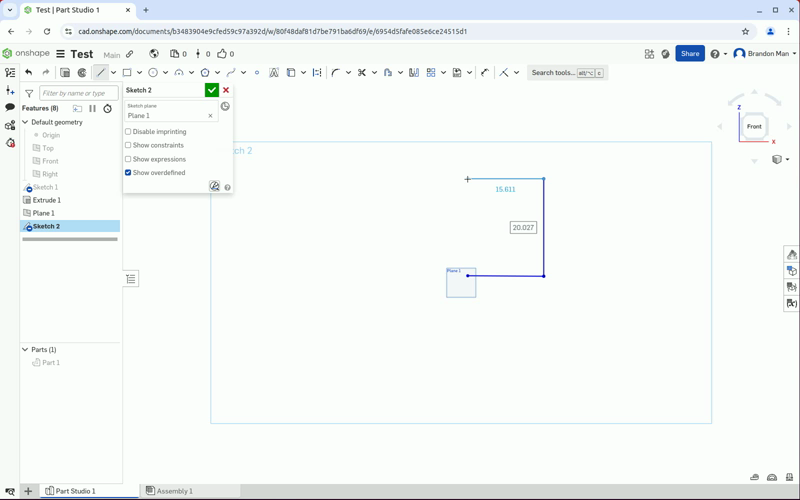
click(467, 178)
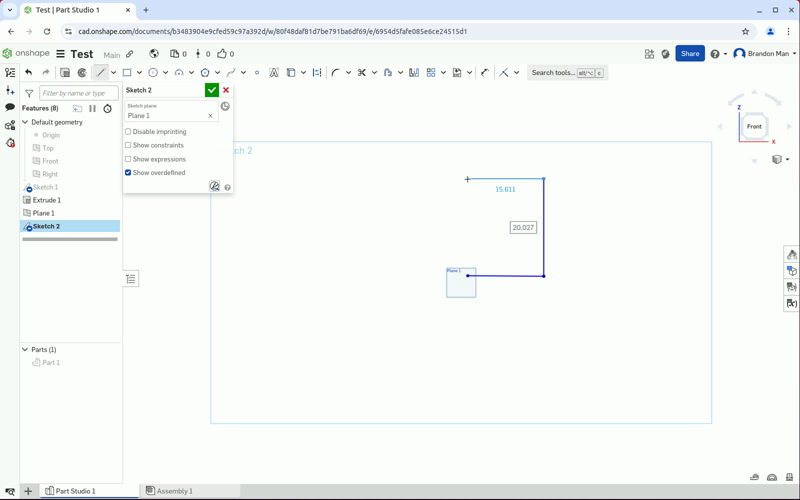
key_up(shift)
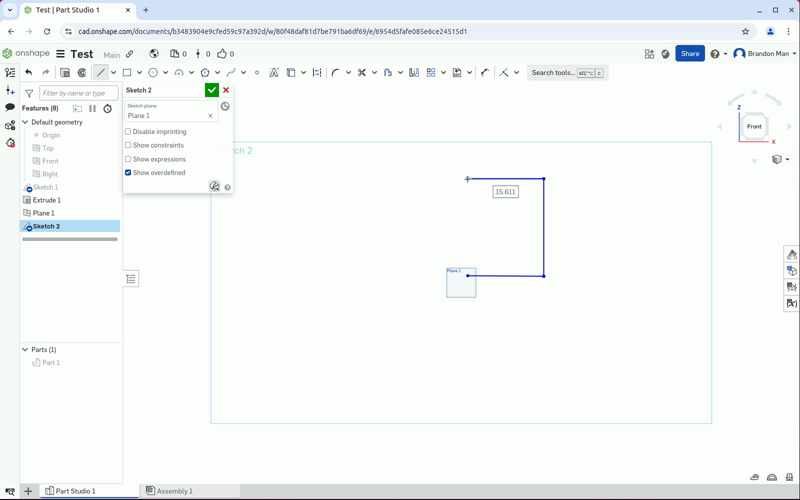
key_down(shift)
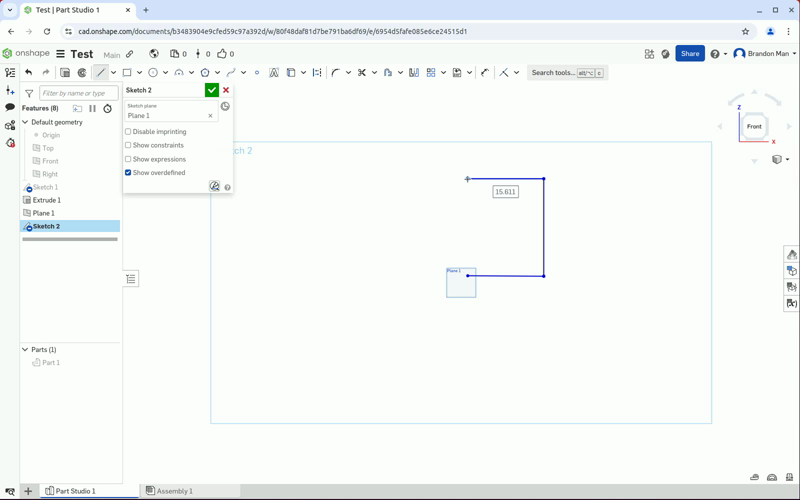
mouse_move(467, 275)
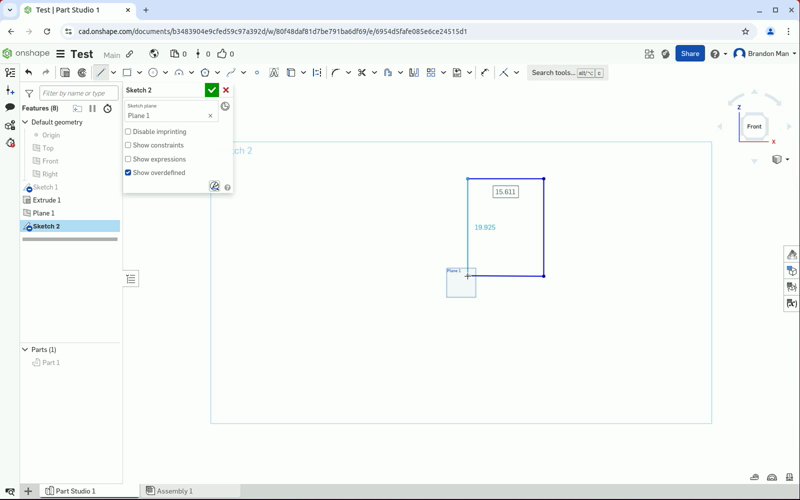
key_up(shift)
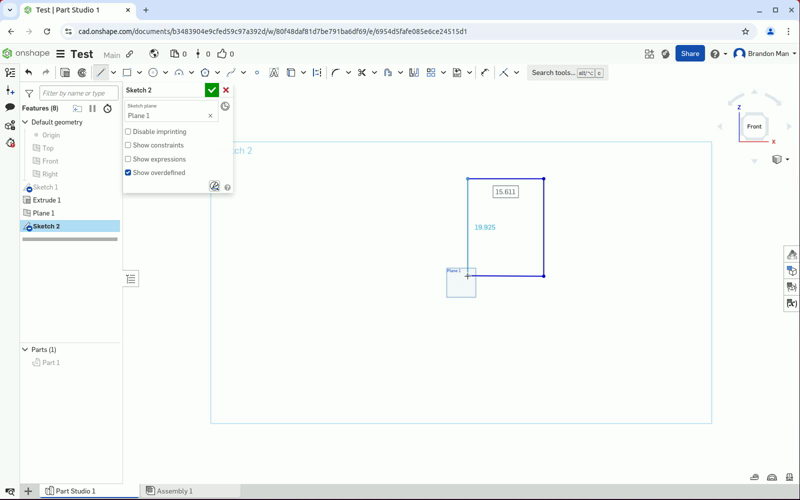
click(467, 275)
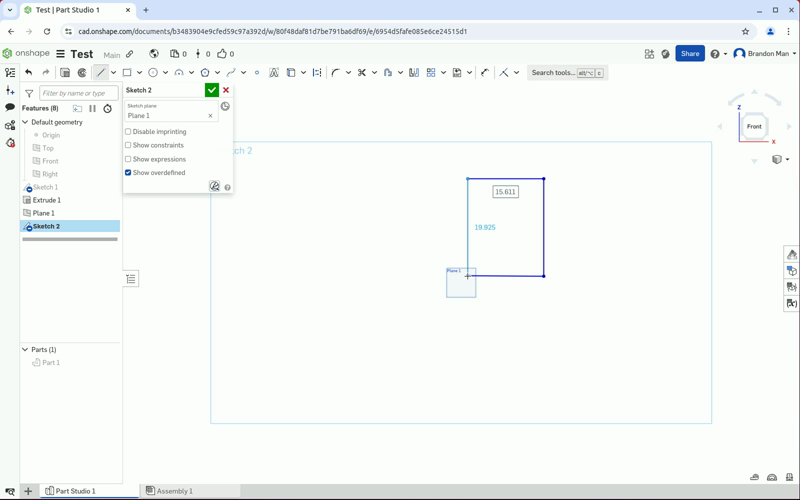
key(esc)
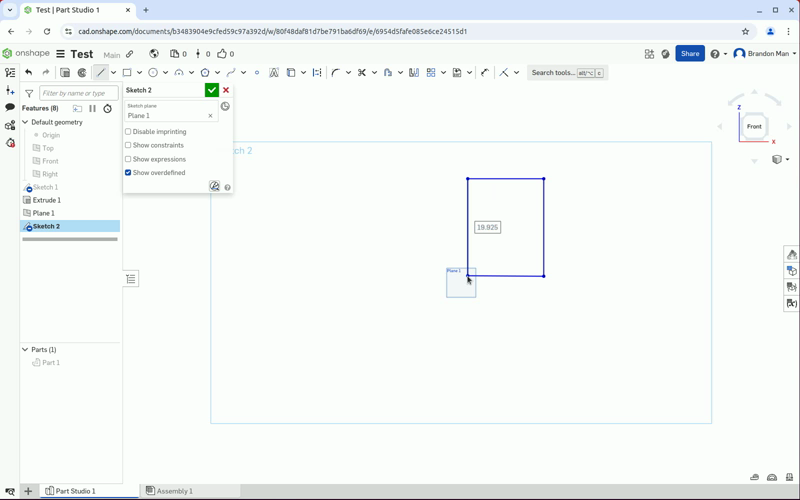
mouse_move(491, 192)
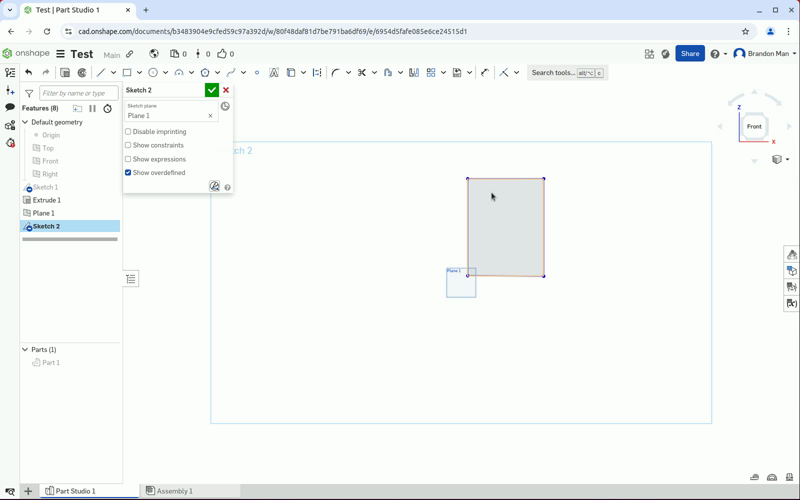
click(491, 192)
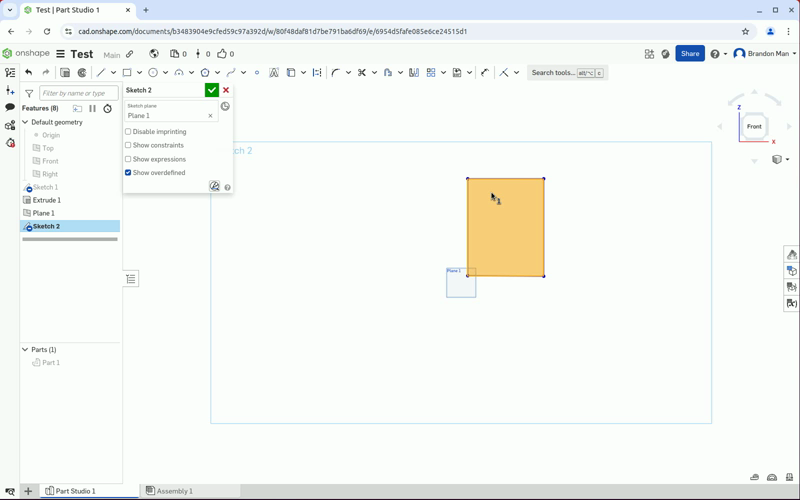
mouse_move(73, 352)
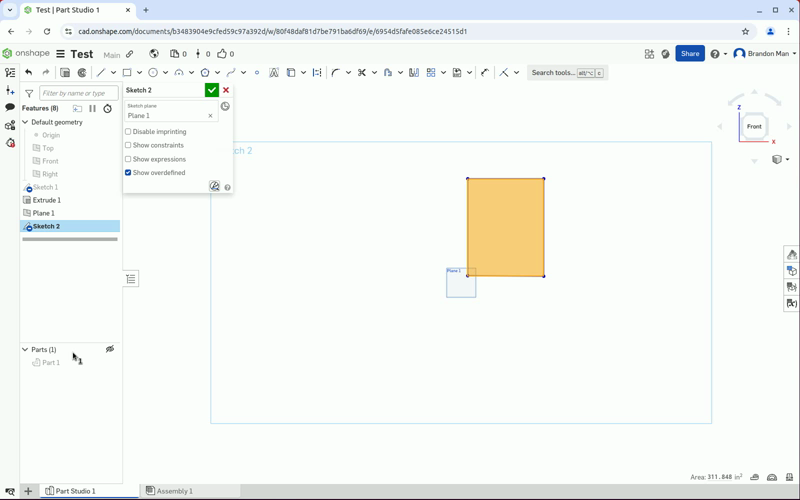
key(shift+y)
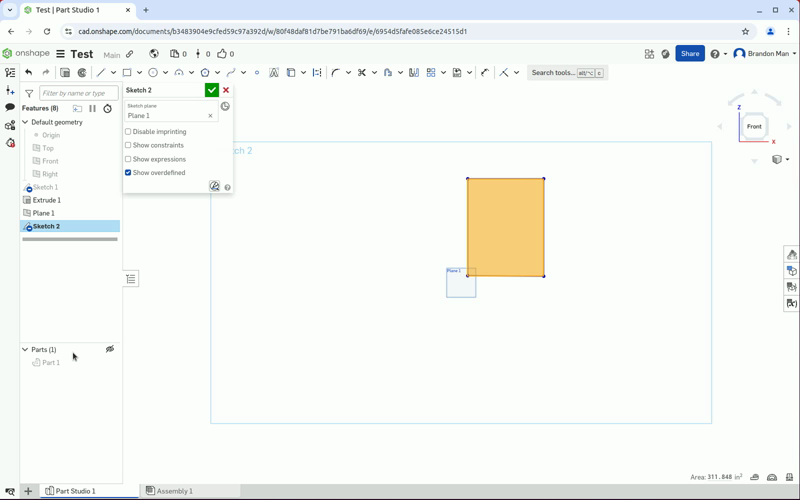
key(shift+e)
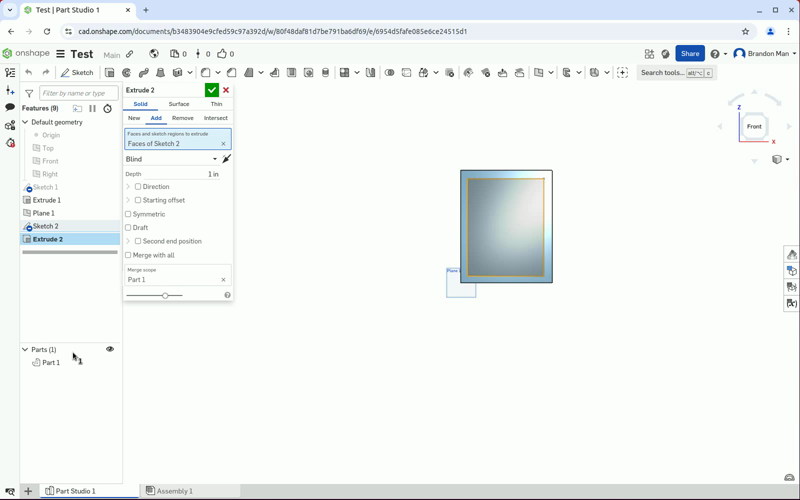
mouse_move(143, 106)
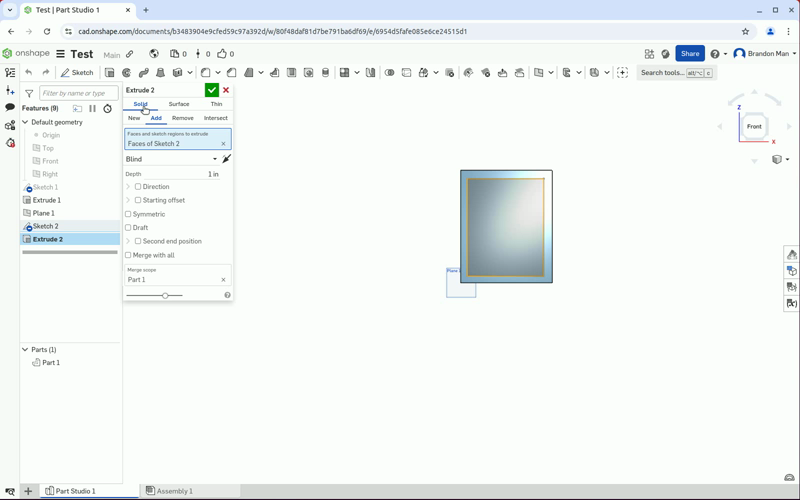
click(143, 106)
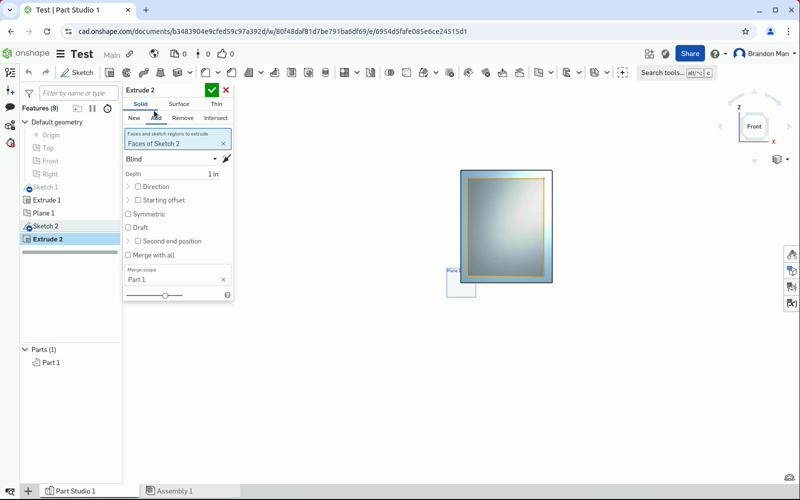
mouse_move(186, 120)
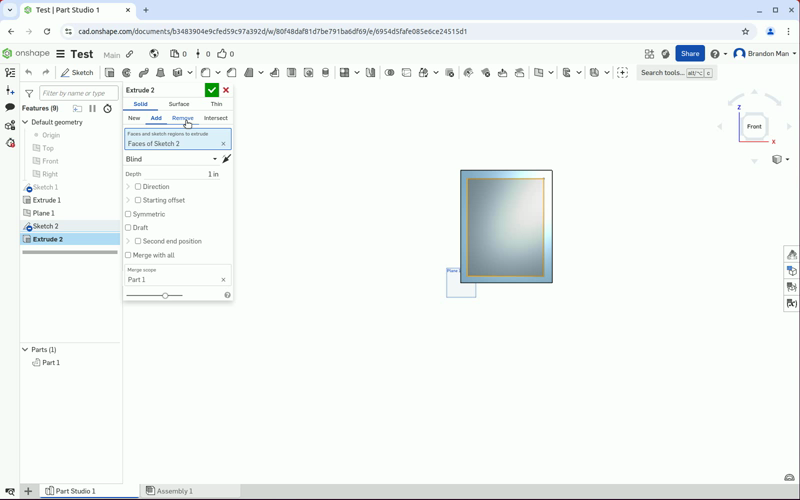
click(186, 120)
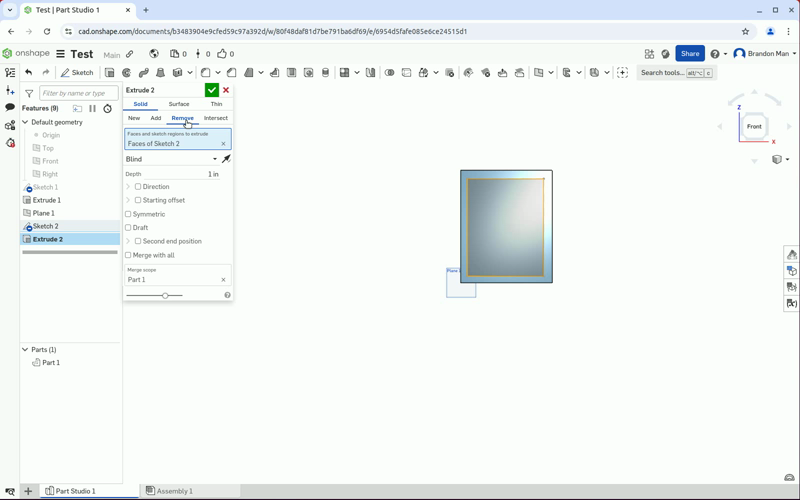
key(tab, 4)
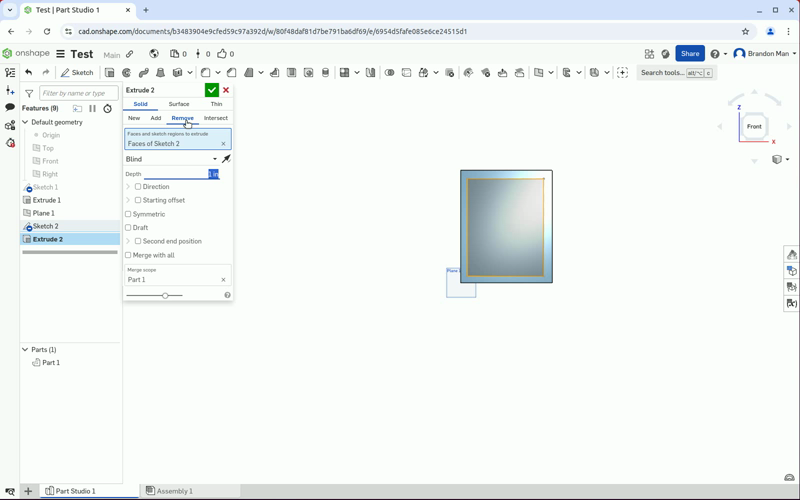
text(0.722)
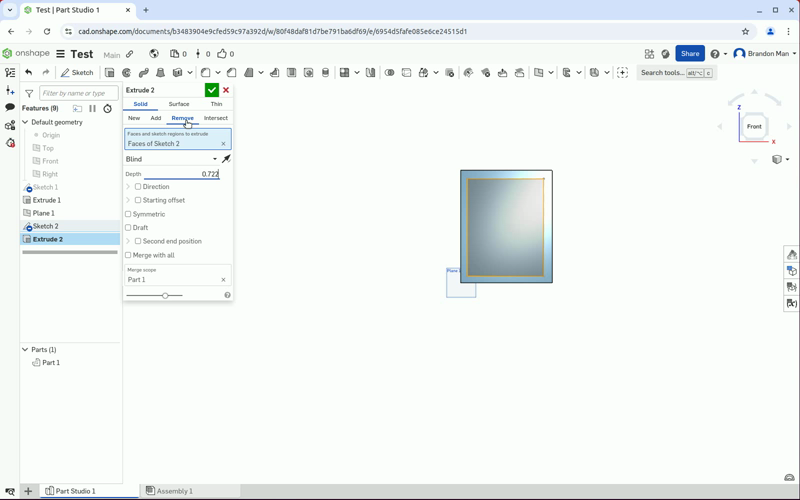
key(tab, 6)
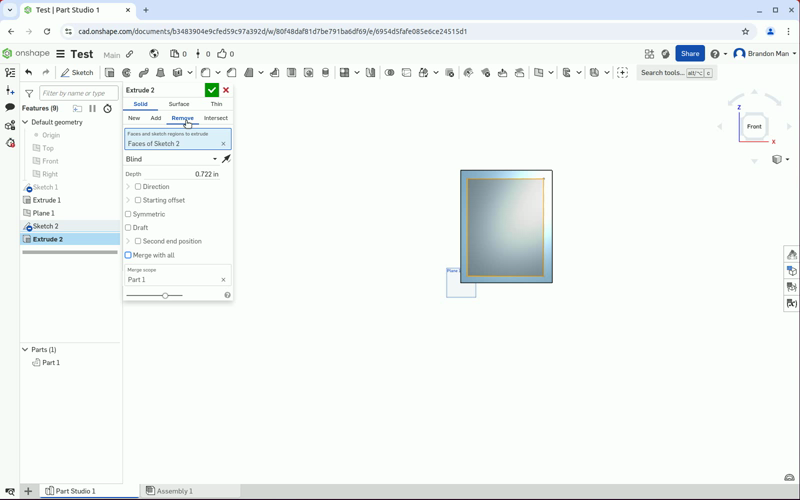
key(space)
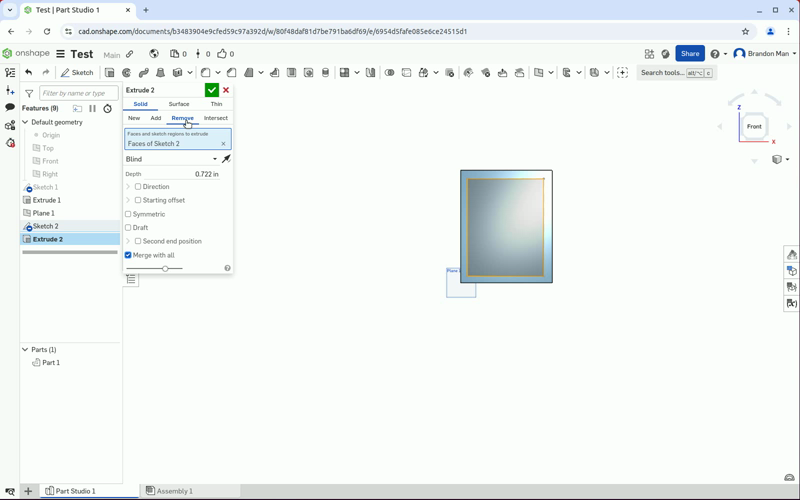
key(enter)
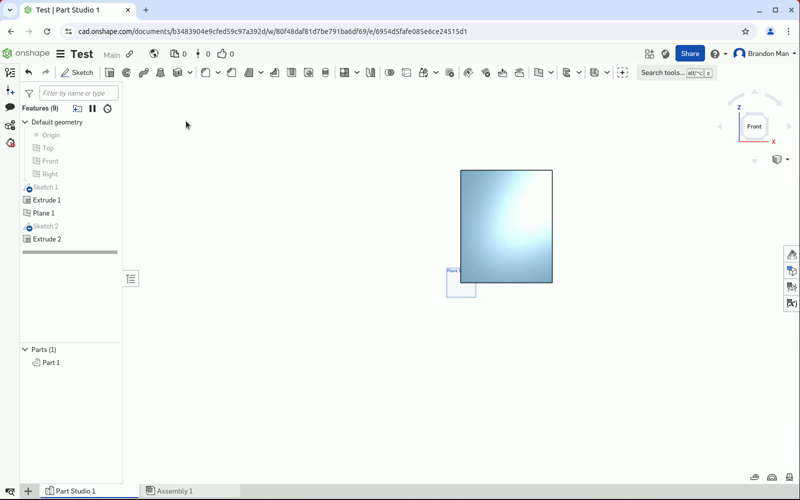
key(shift+h)
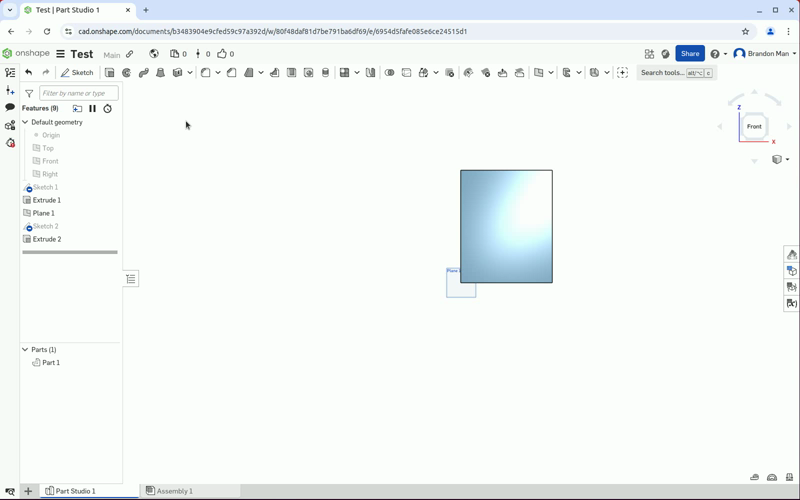
key(shift+h)
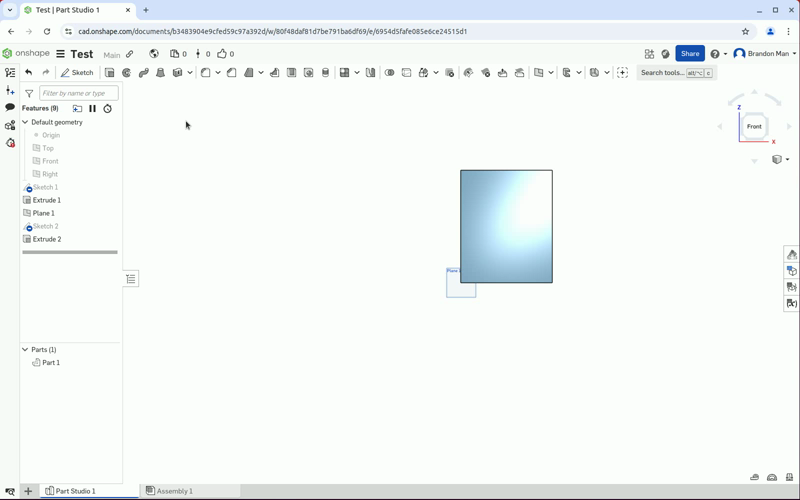
mouse_move(73, 189)
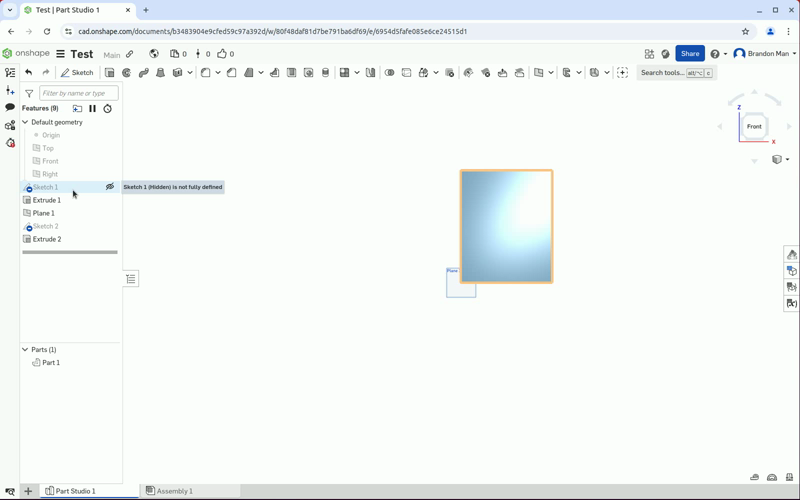
click(73, 189)
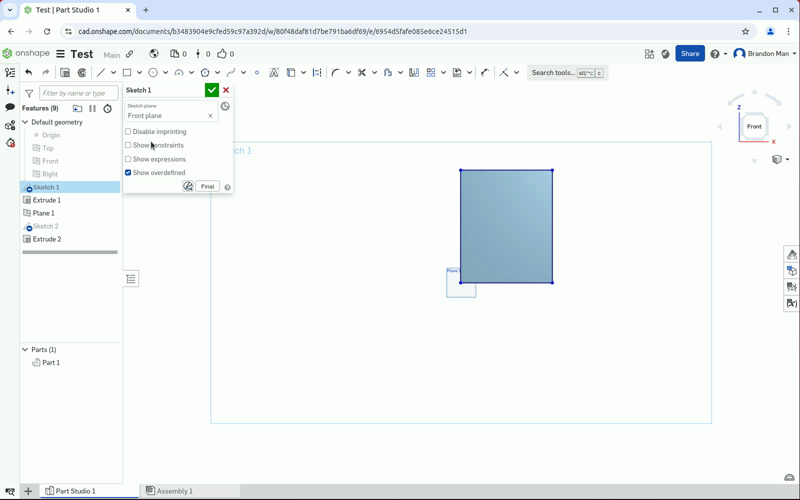
mouse_move(229, 92)
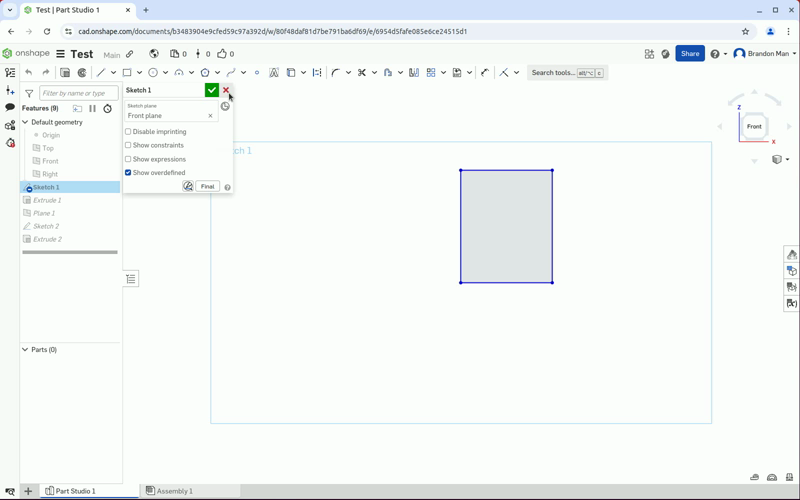
click(229, 92)
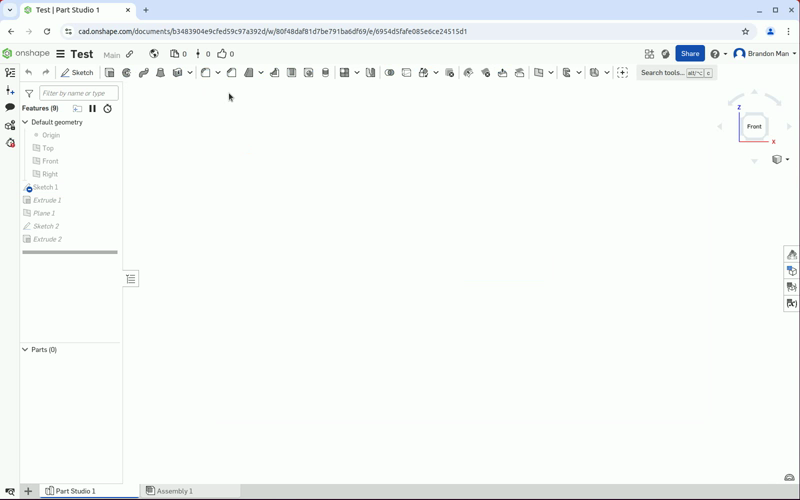
mouse_move(541, 75)
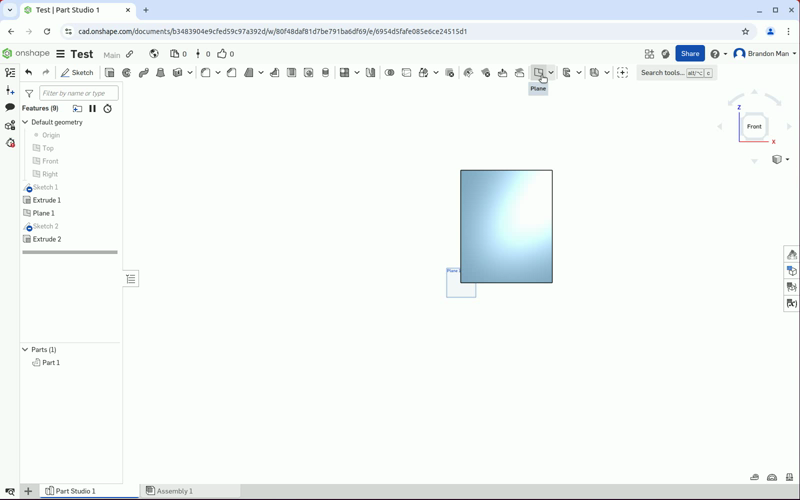
click(541, 75)
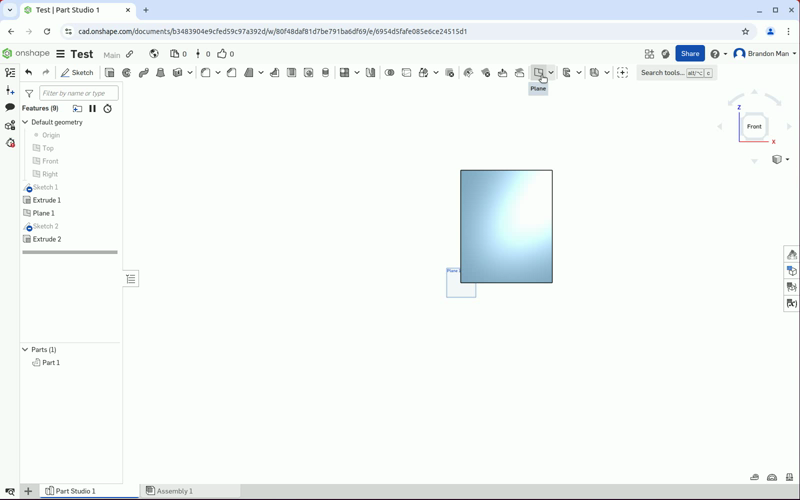
mouse_move(73, 163)
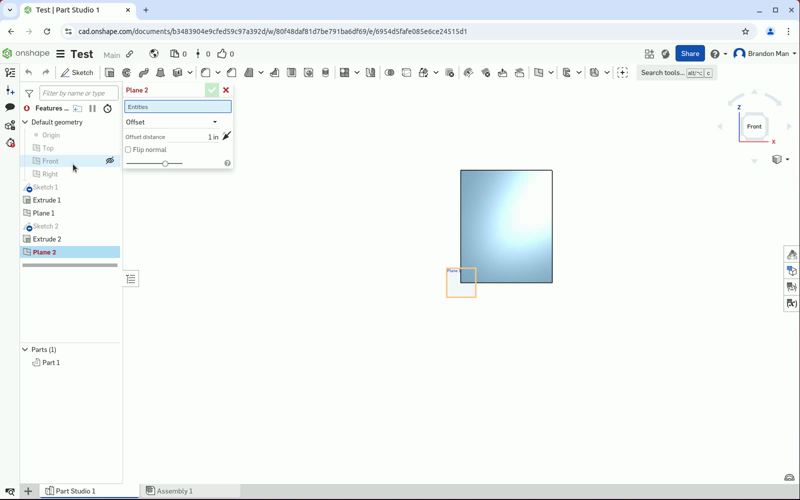
click(73, 163)
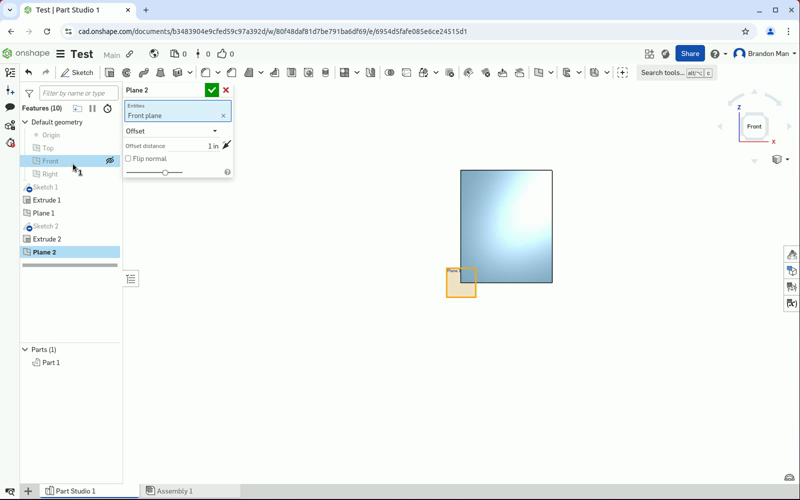
key(tab, 2)
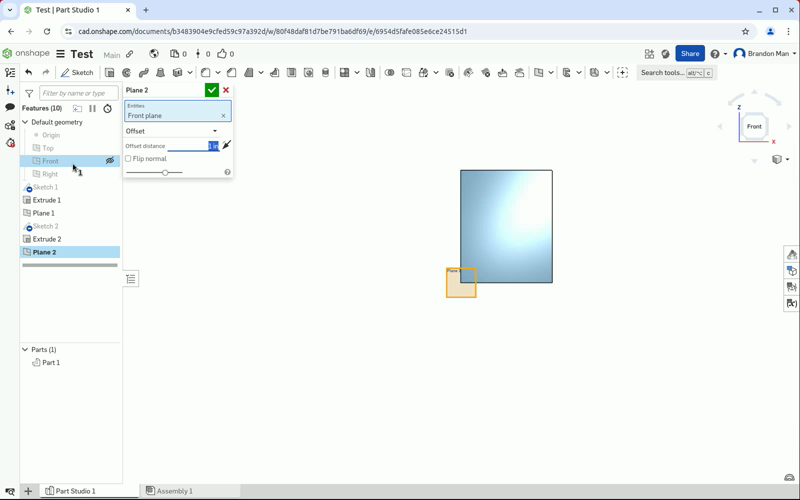
text(1.202)
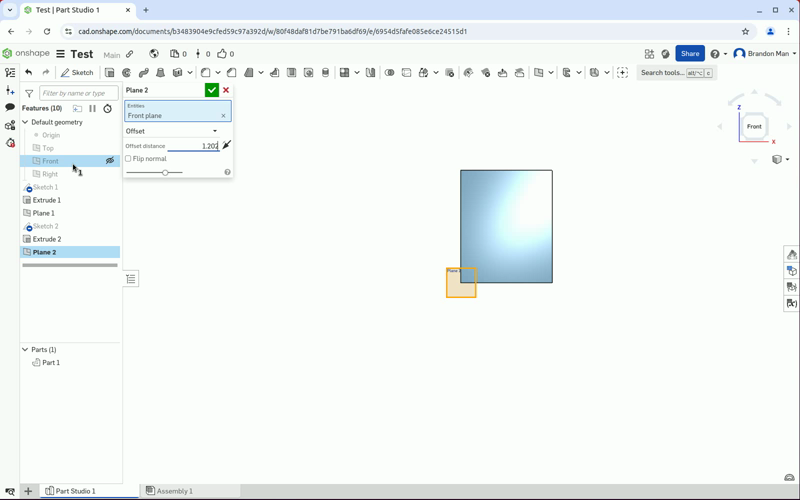
key(enter, 2)
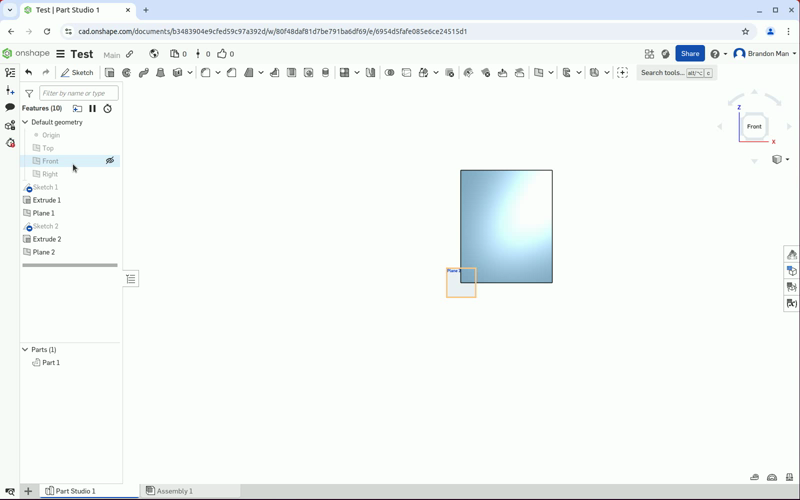
key(shift+s)
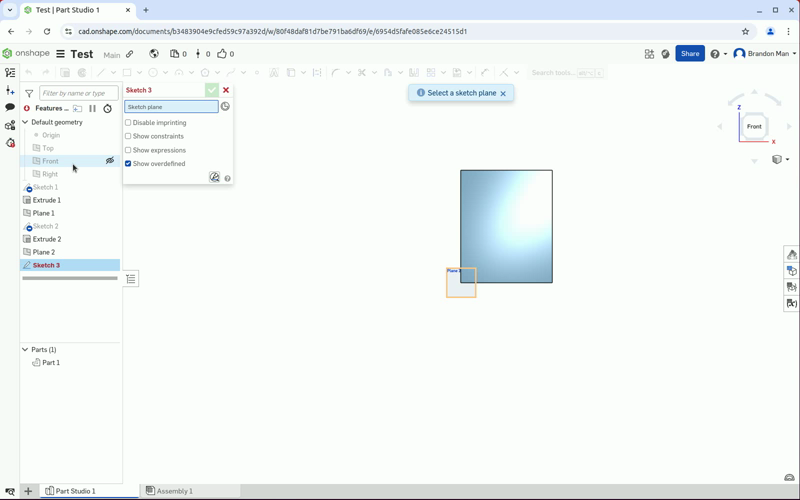
mouse_move(73, 254)
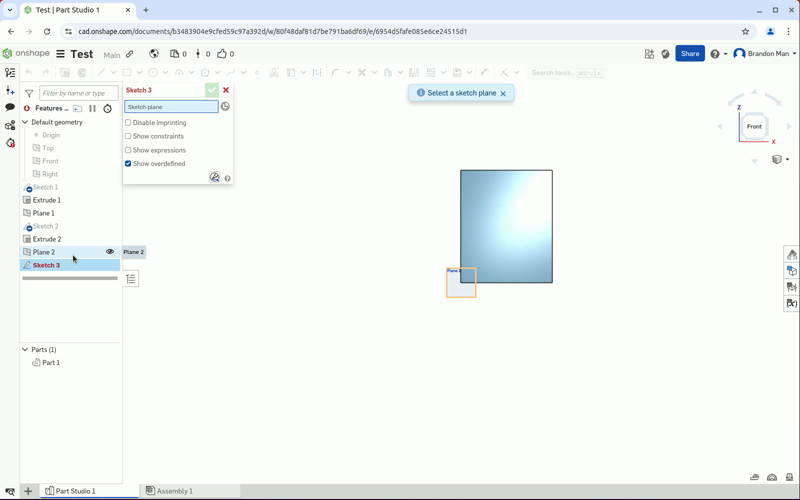
click(73, 254)
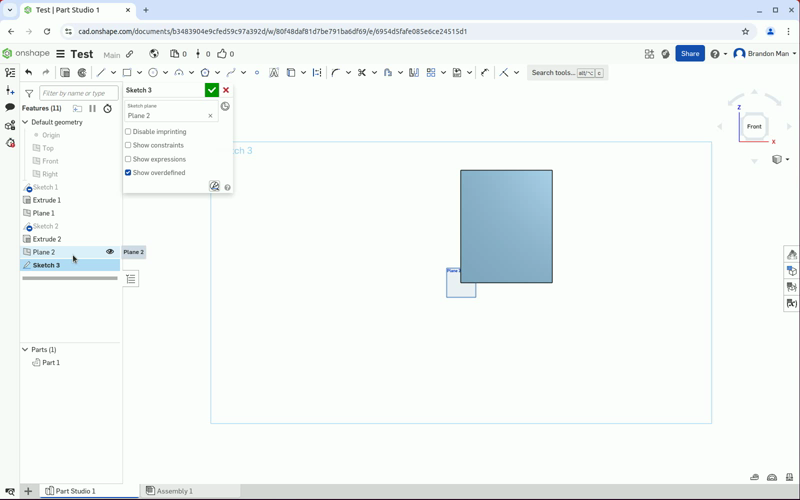
mouse_move(73, 352)
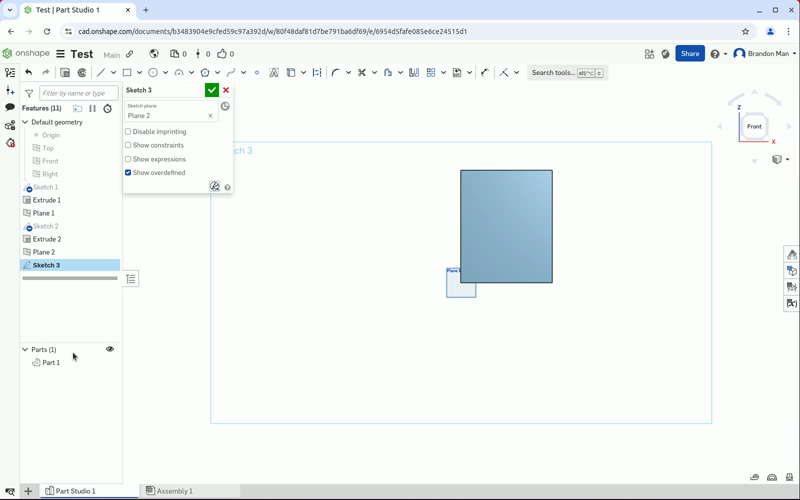
key(y)
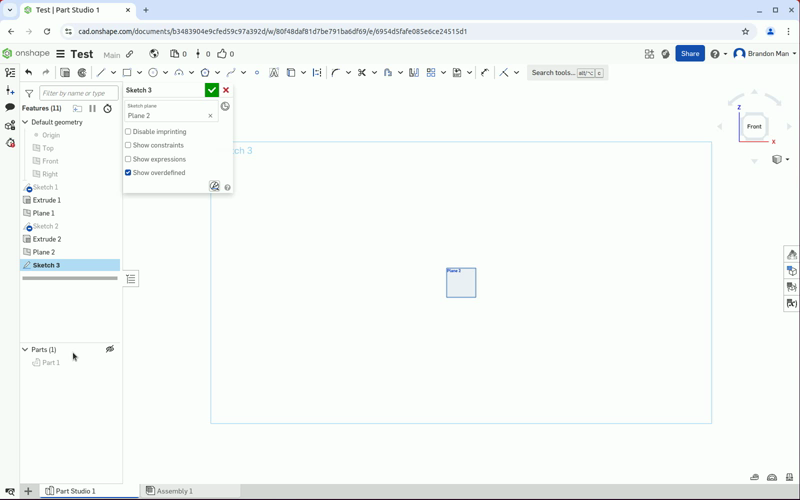
key(l)
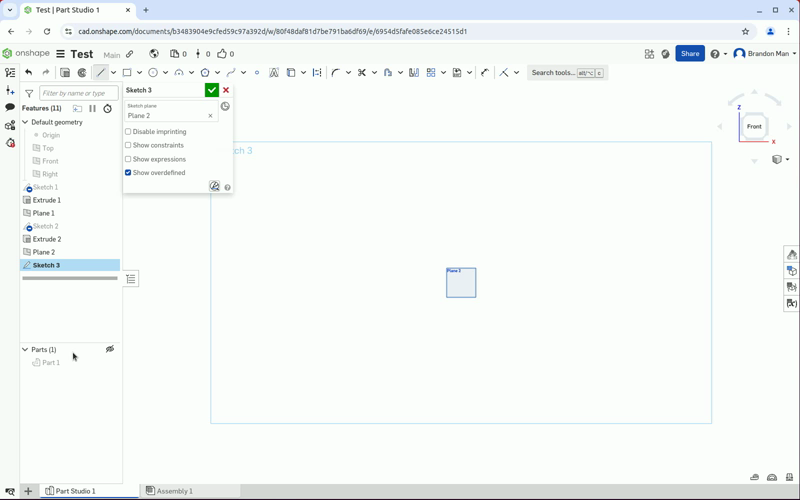
key_down(shift)
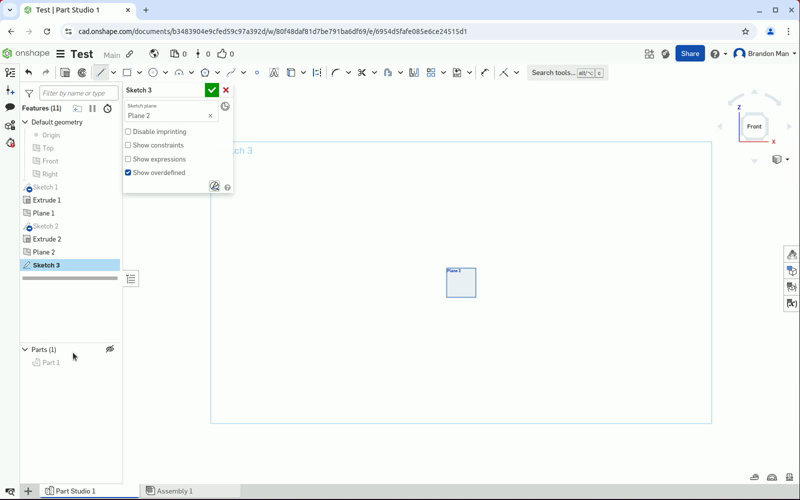
mouse_move(467, 275)
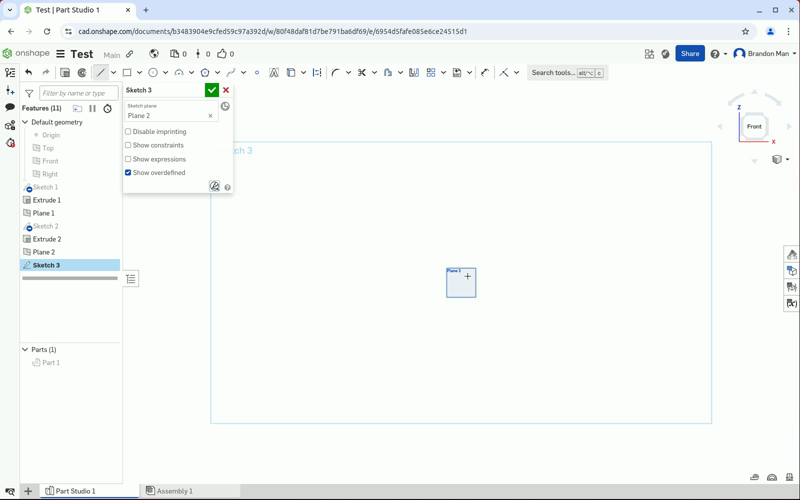
click(467, 275)
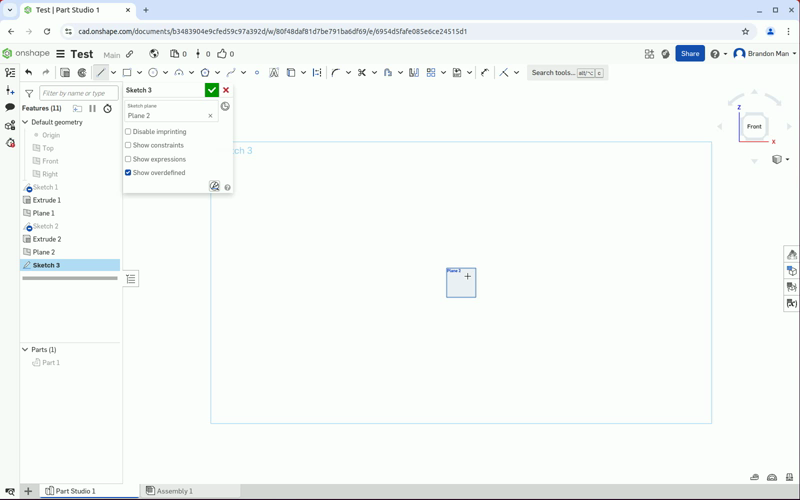
key_up(shift)
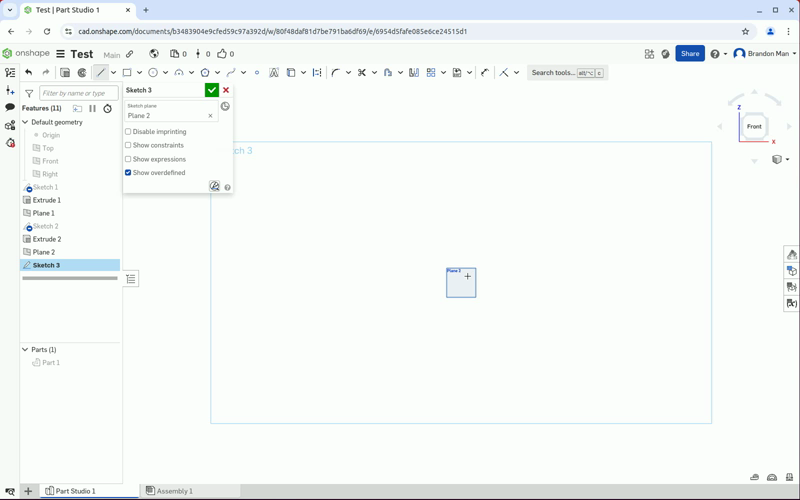
key_down(shift)
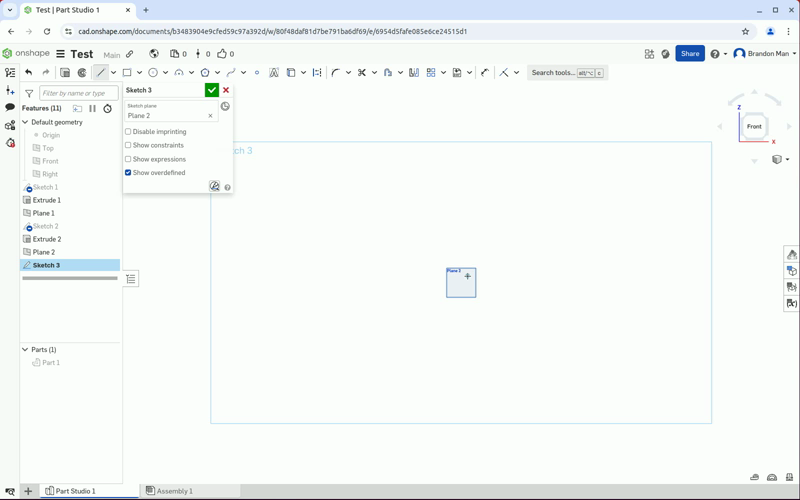
mouse_move(543, 276)
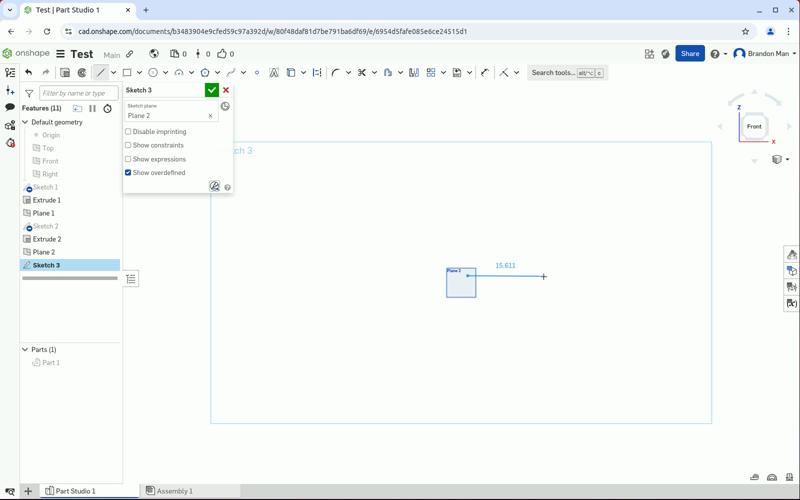
click(543, 276)
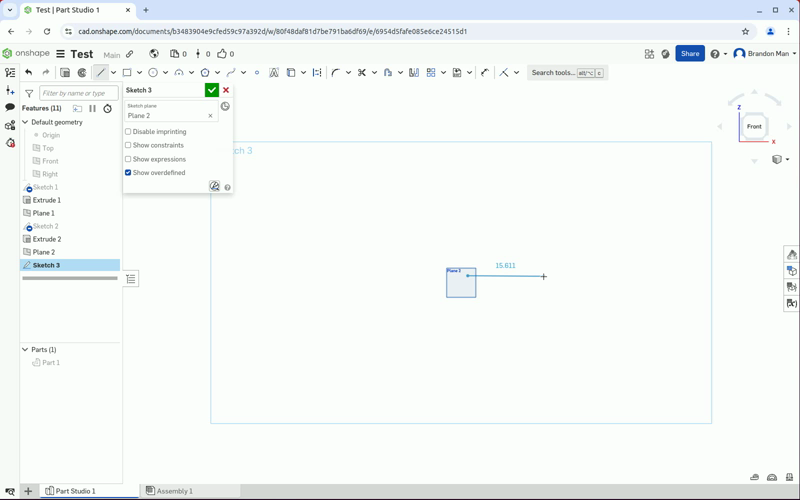
key_up(shift)
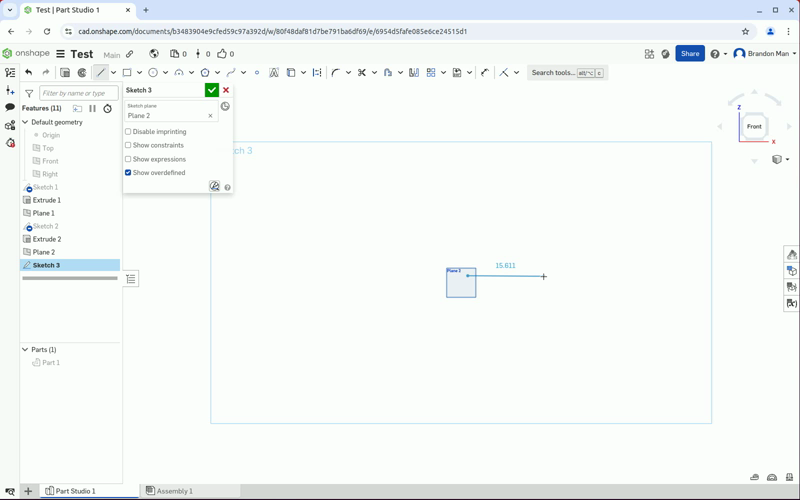
key_down(shift)
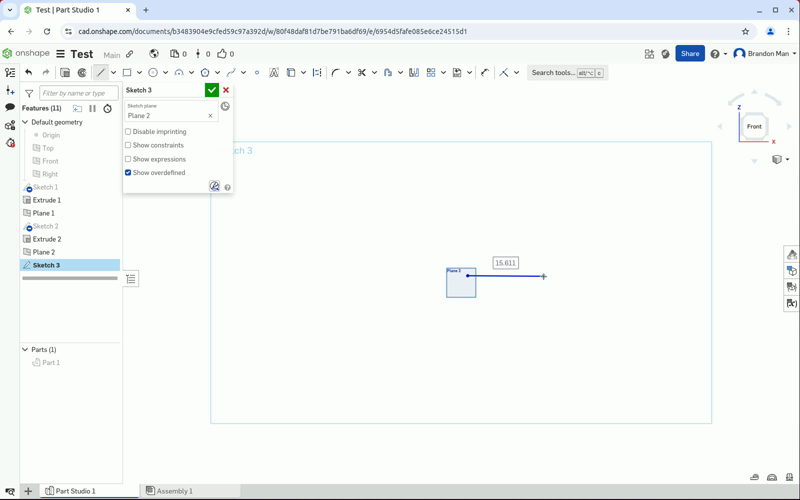
mouse_move(543, 178)
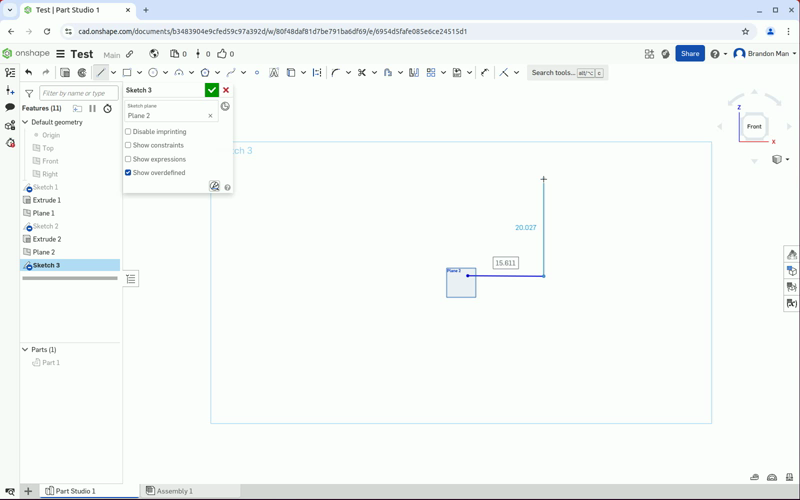
click(543, 178)
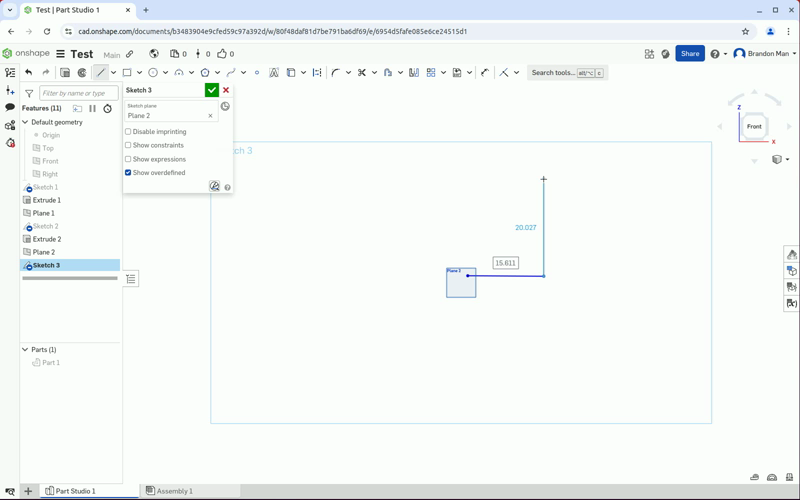
key_up(shift)
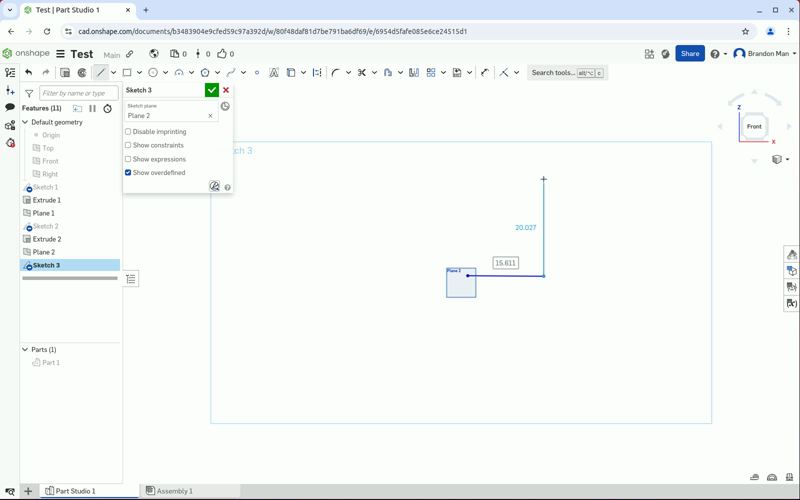
key_down(shift)
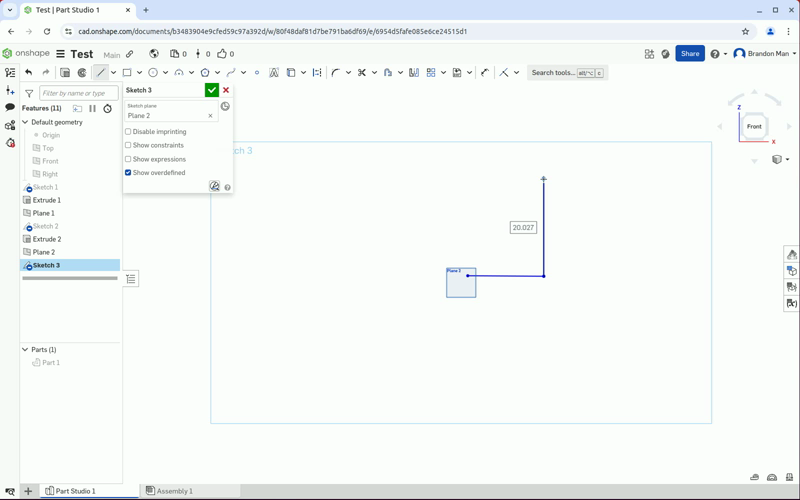
mouse_move(467, 178)
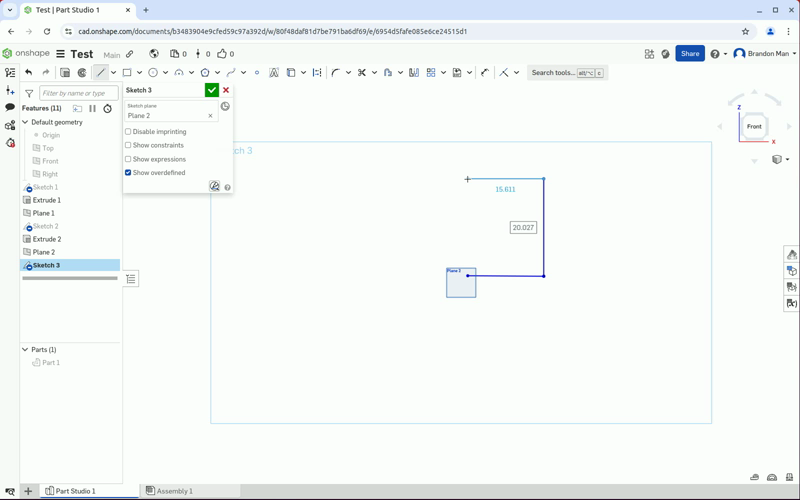
click(467, 178)
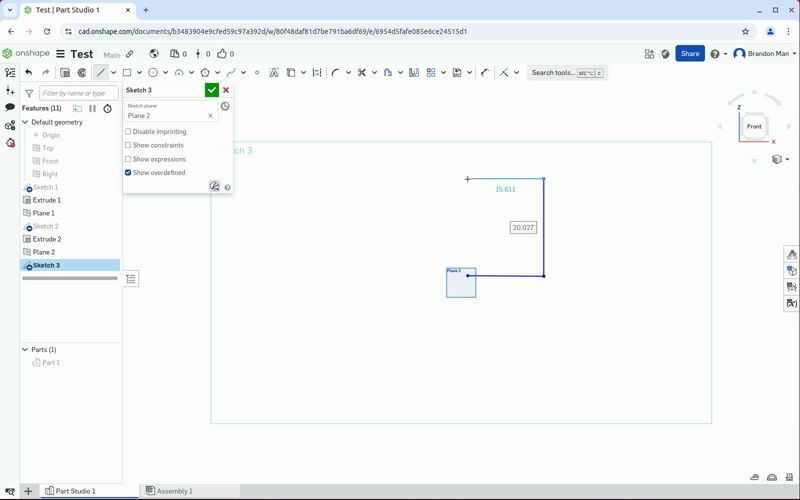
key_up(shift)
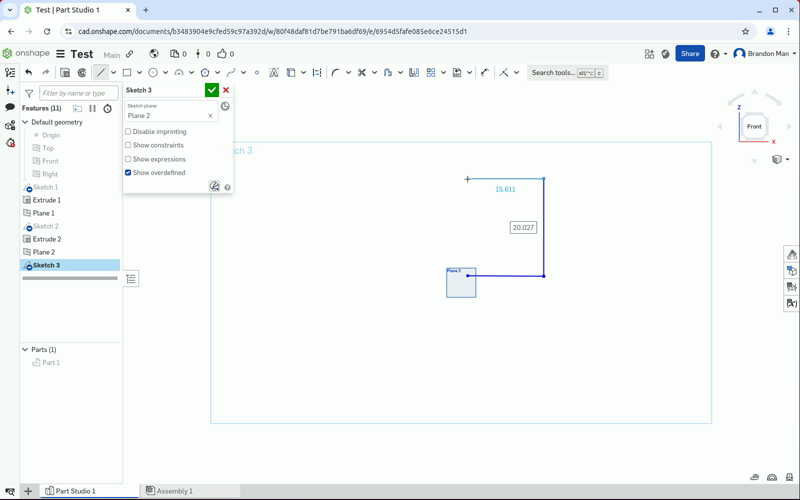
key_down(shift)
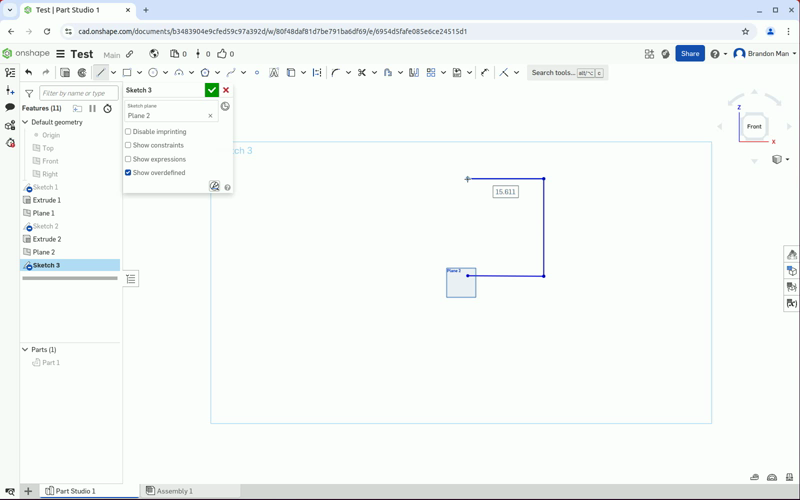
mouse_move(467, 275)
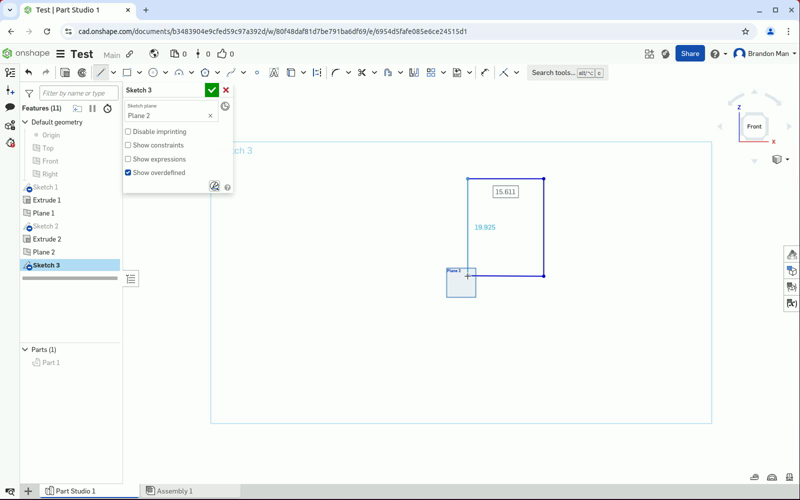
key_up(shift)
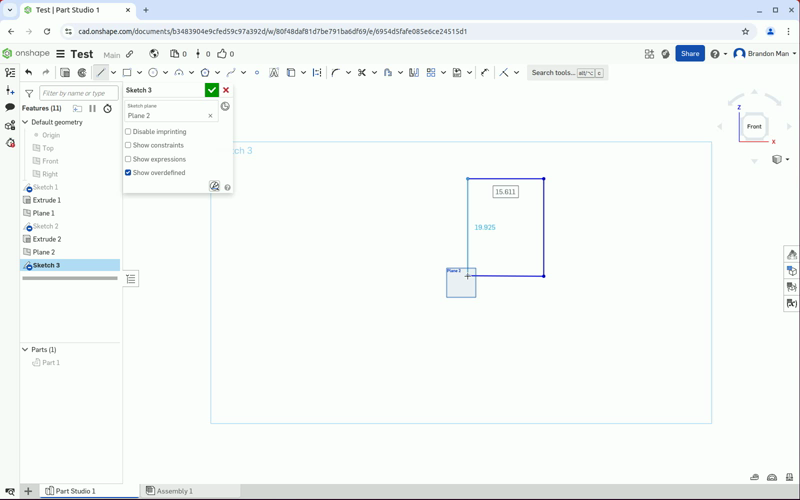
click(467, 275)
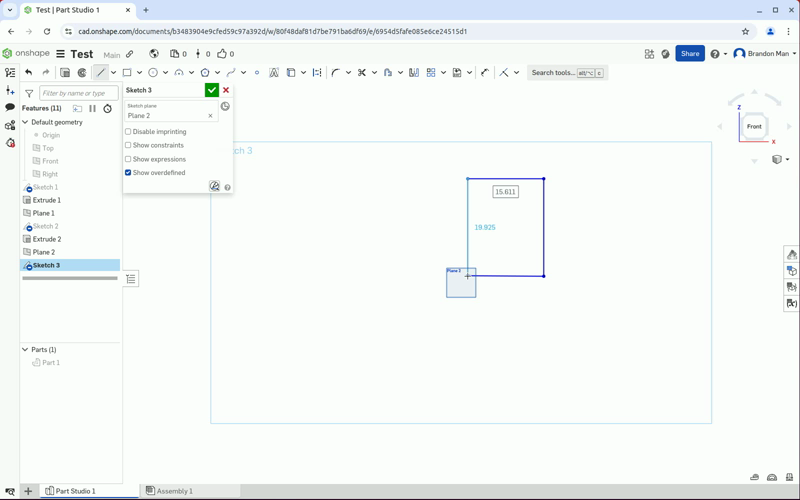
key(esc)
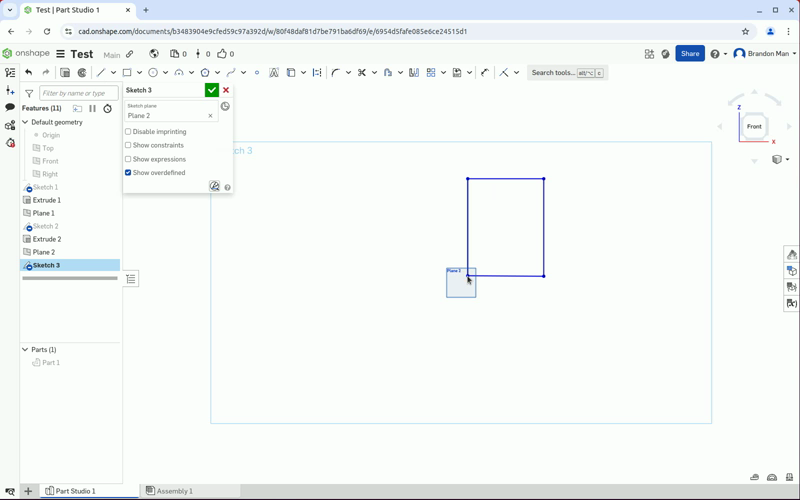
mouse_move(522, 207)
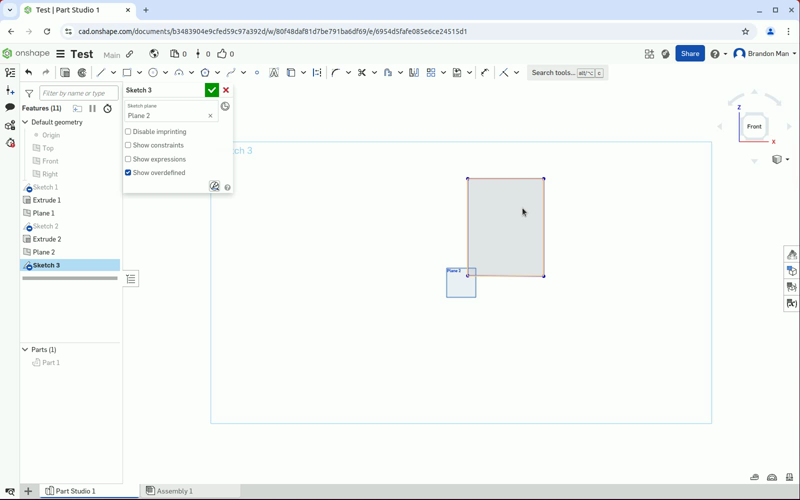
click(522, 207)
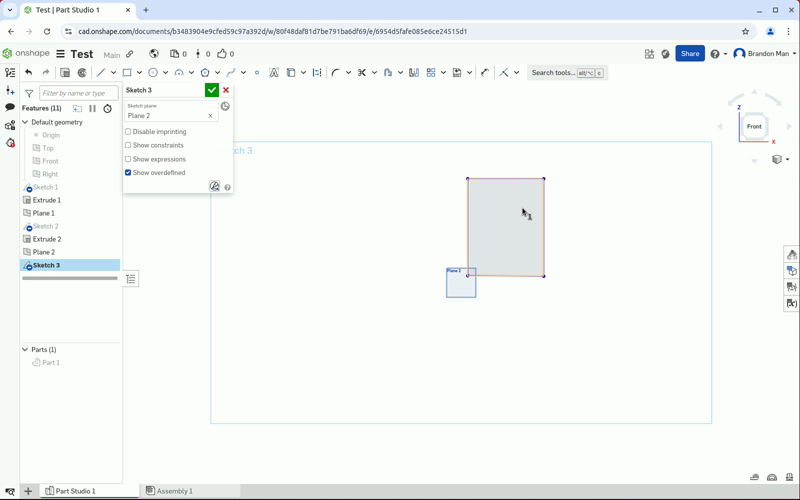
mouse_move(73, 352)
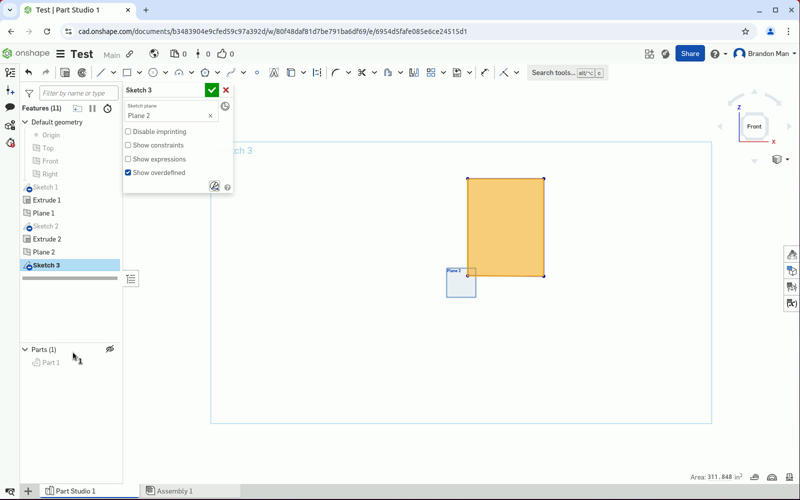
key(shift+y)
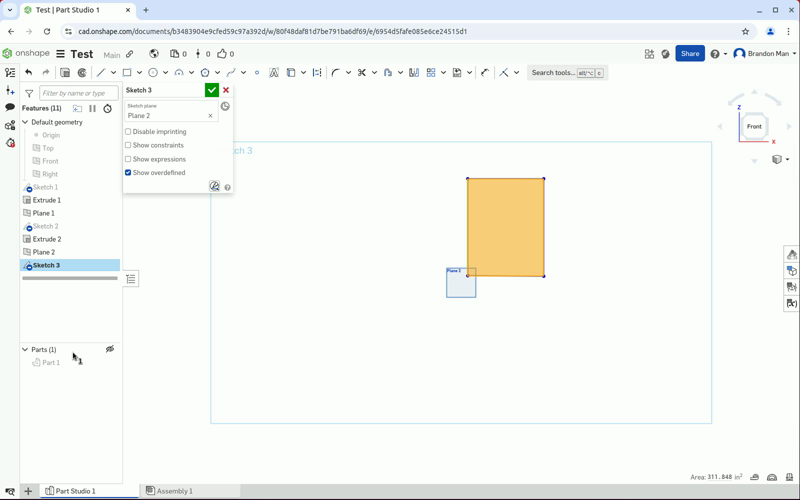
key(shift+e)
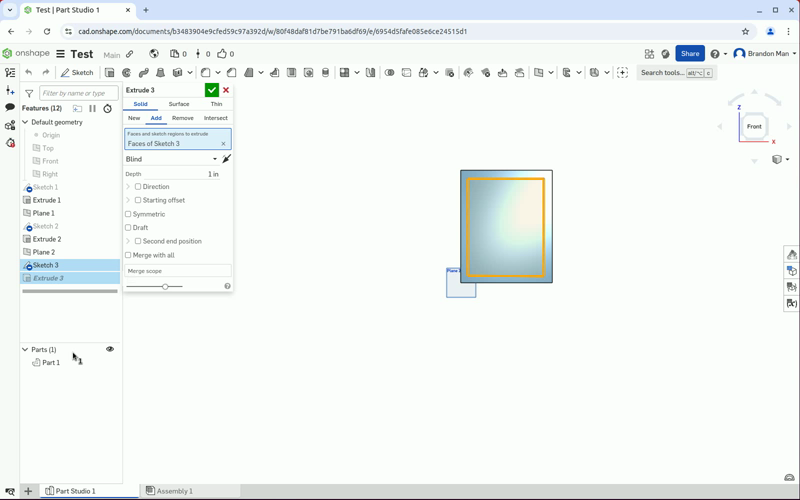
mouse_move(143, 106)
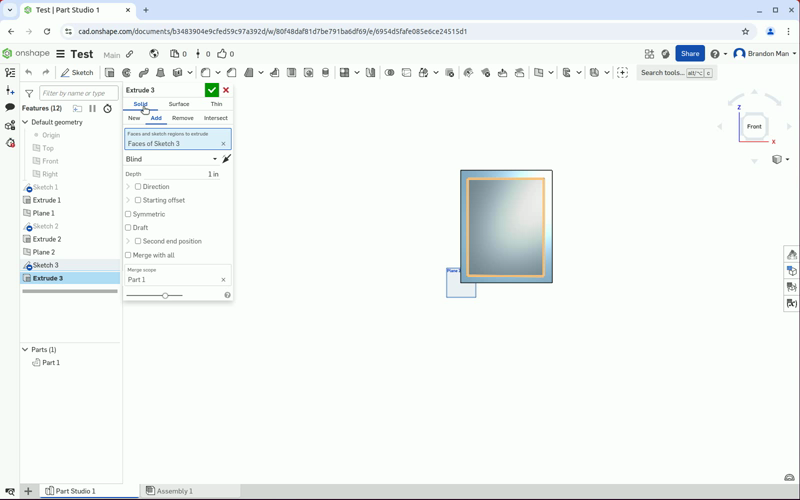
click(143, 106)
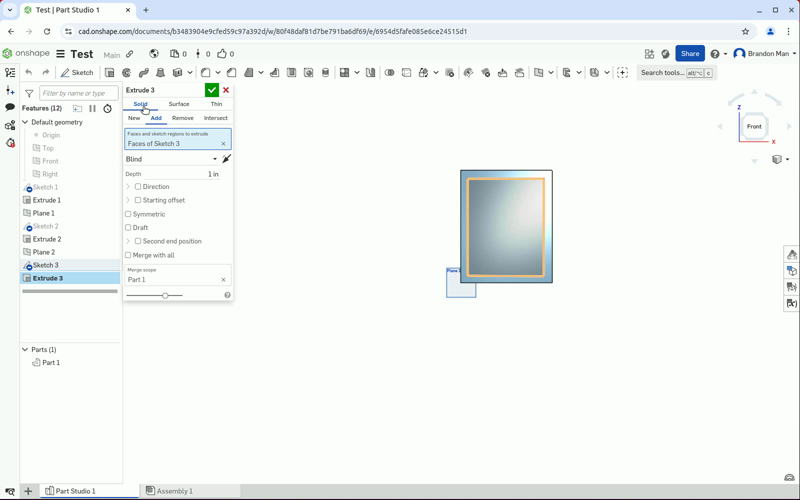
mouse_move(137, 120)
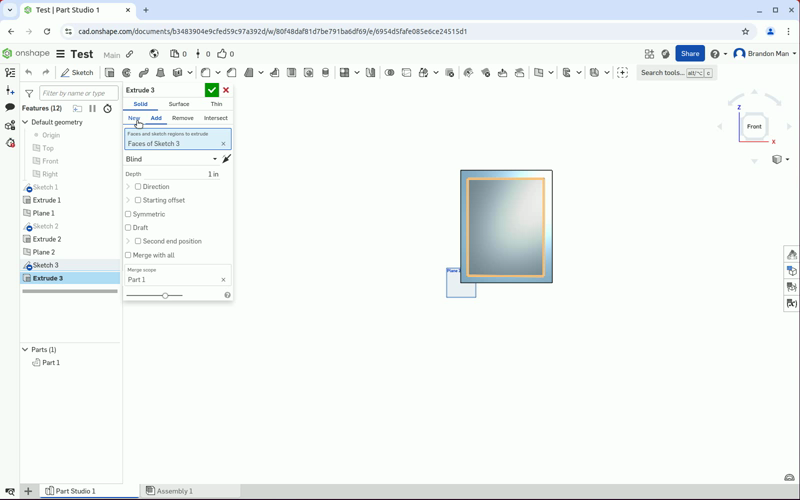
click(137, 120)
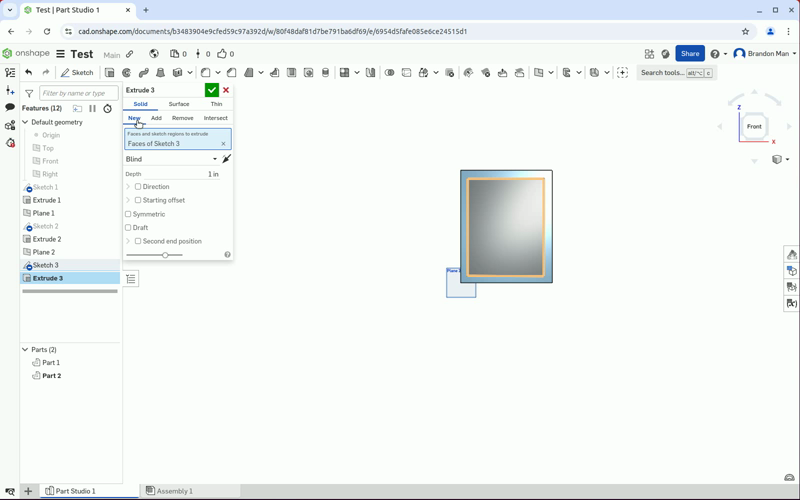
key(tab, 4)
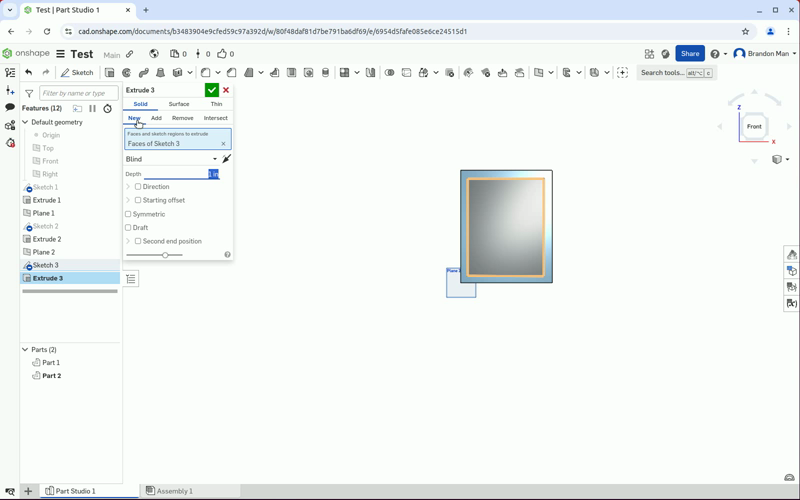
text(0.481)
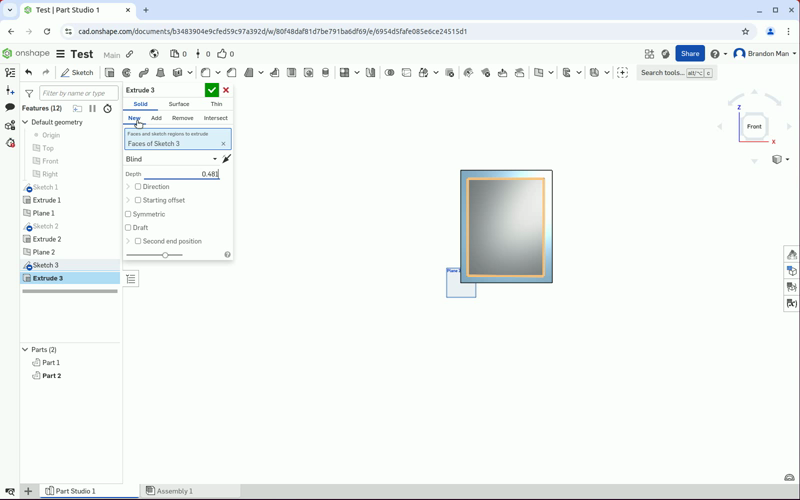
key(enter)
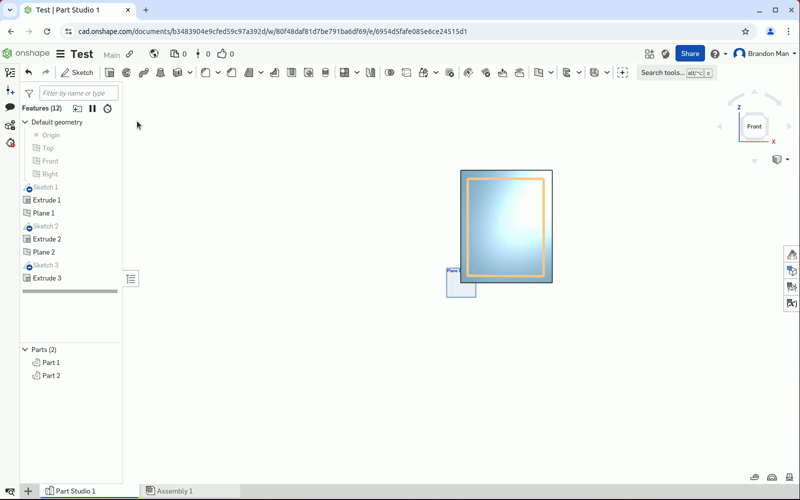
key(shift+h)
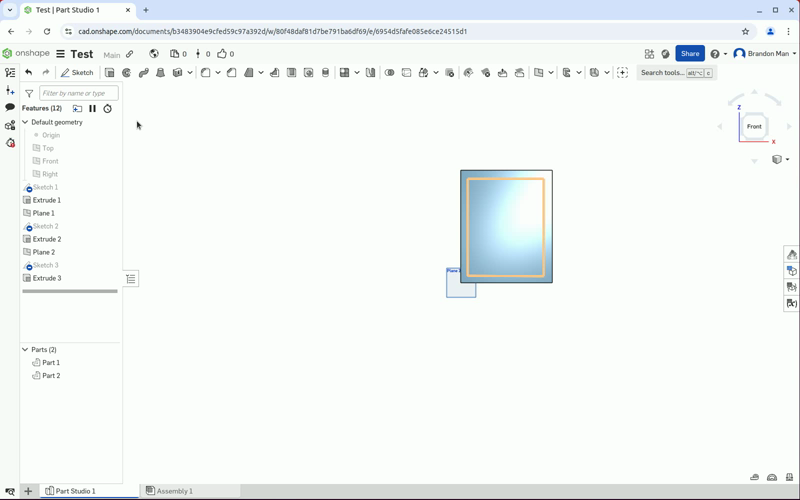
key(shift+h)
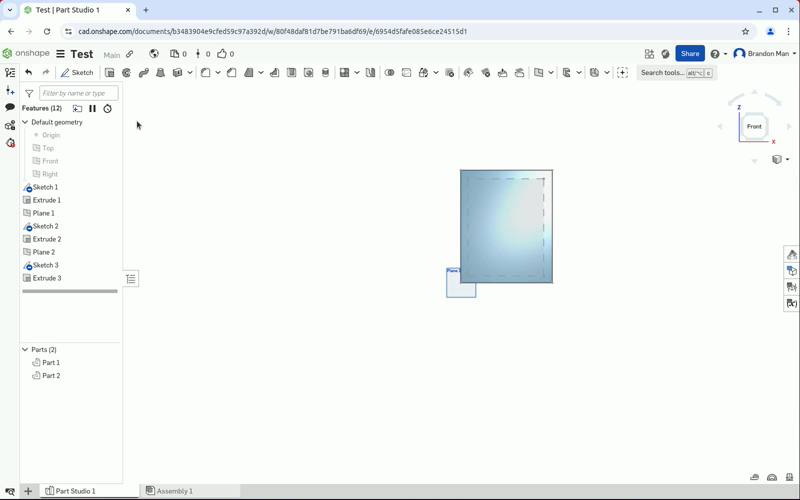
key(shift+7)
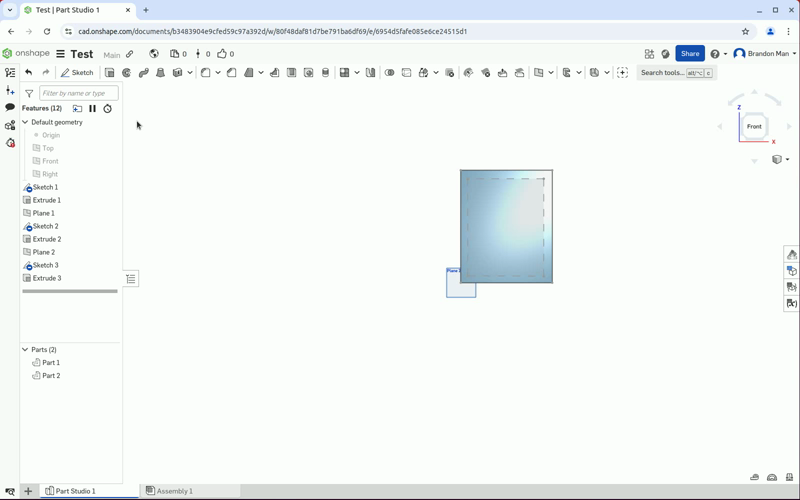
key(left, 2)
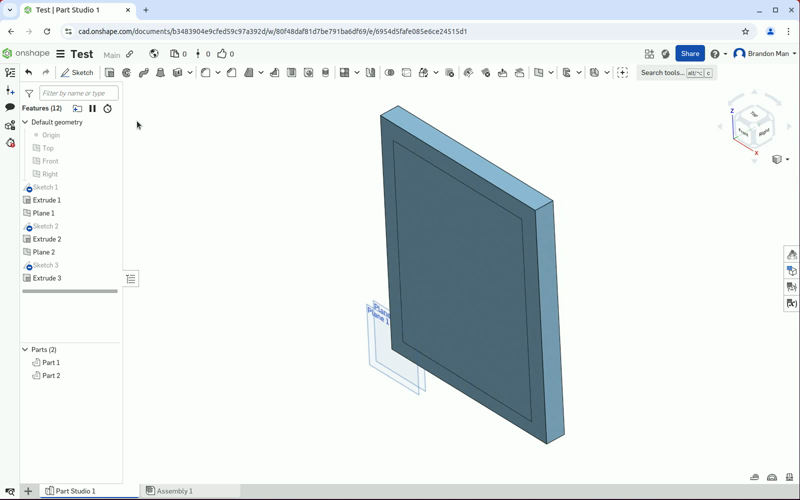
key(down, 2)
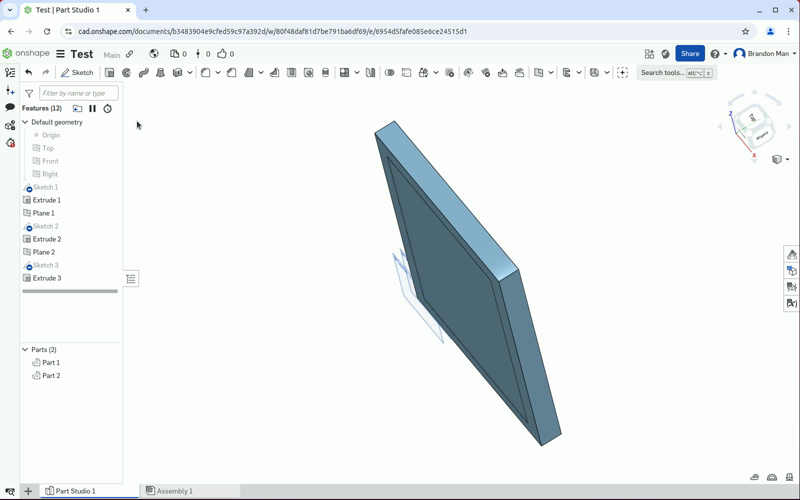
key(up, 2)
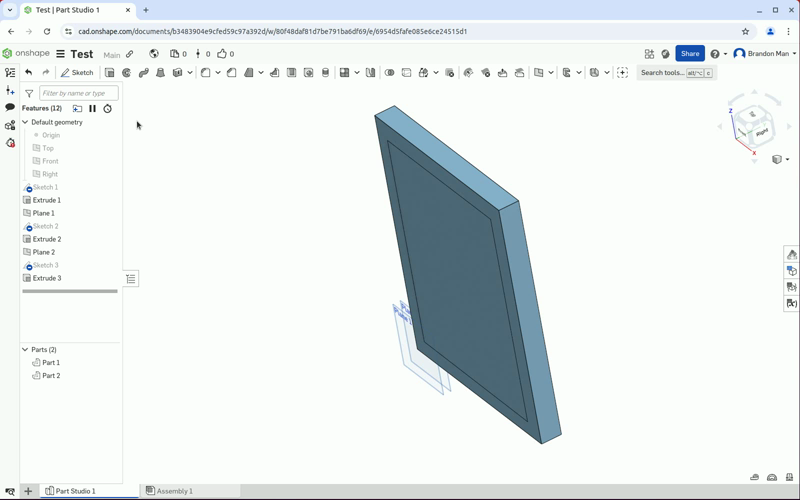
key(right, 2)
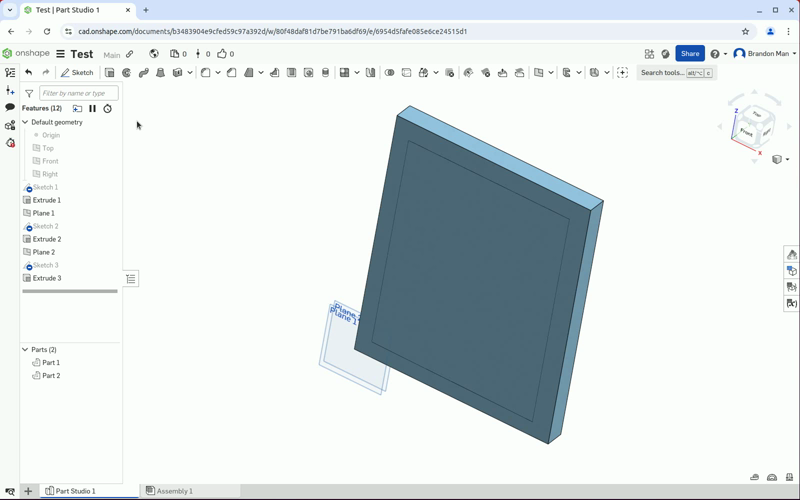
mouse_move(73, 189)
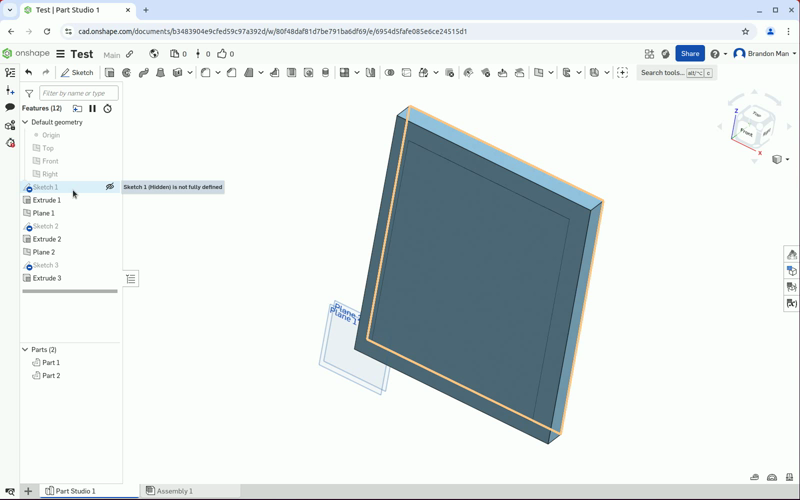
click(73, 189)